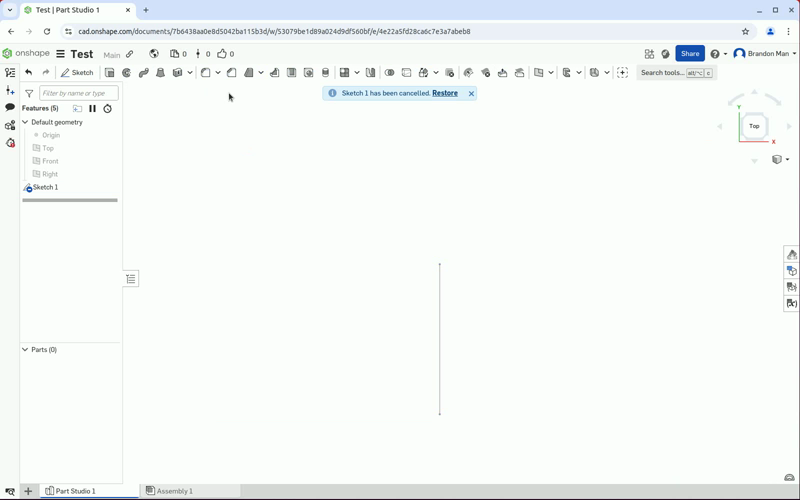
key(shift+h)
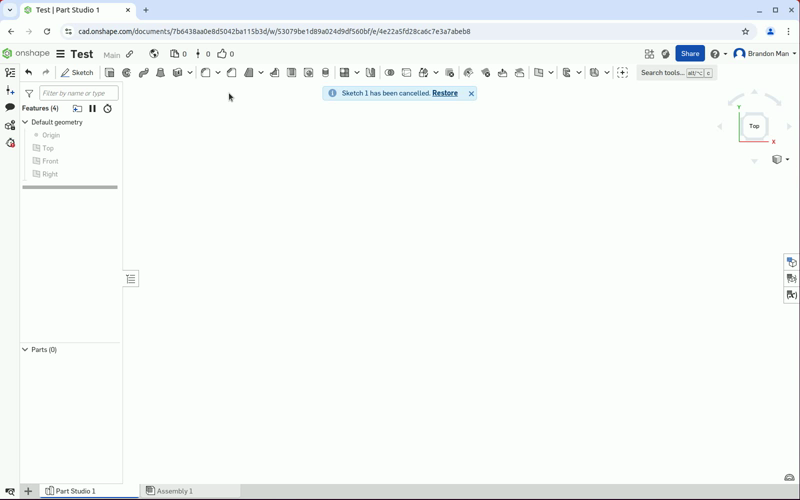
mouse_move(73, 352)
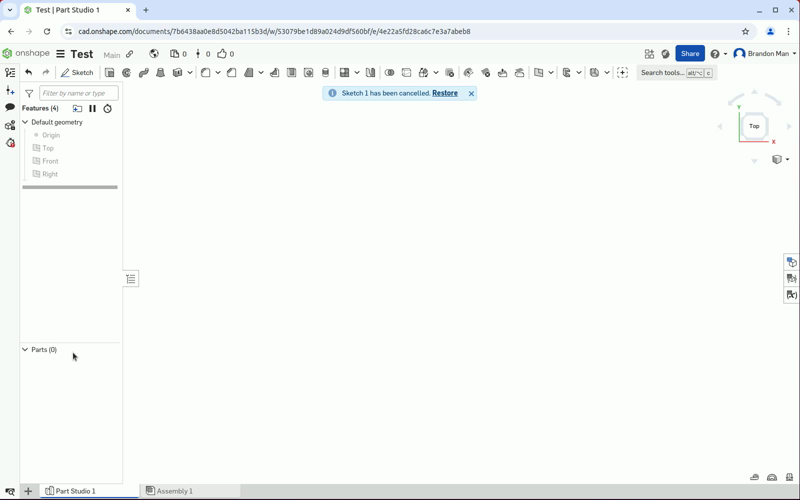
key(y)
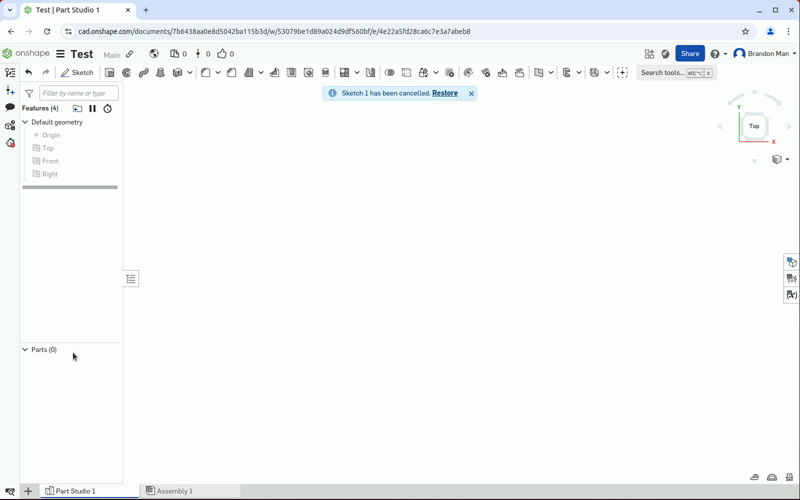
key(shift+p)
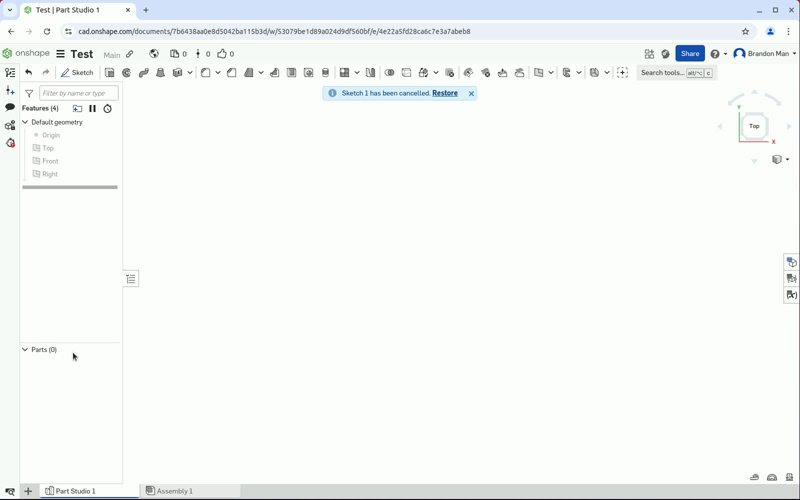
key(space)
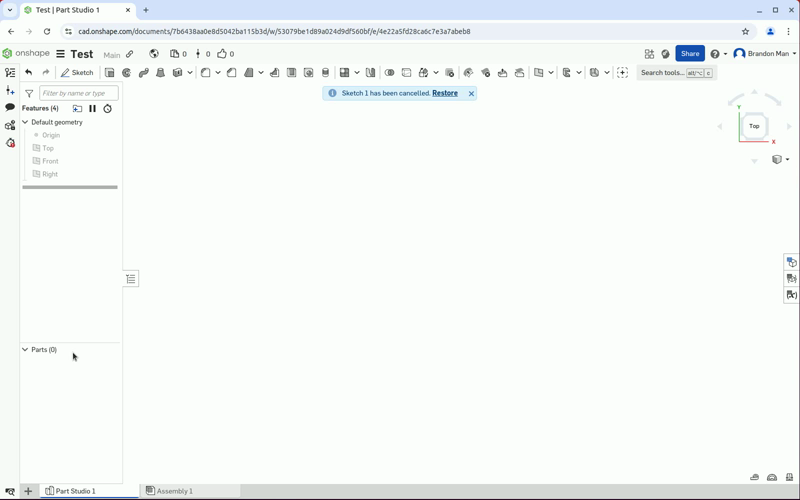
key_down(shift)
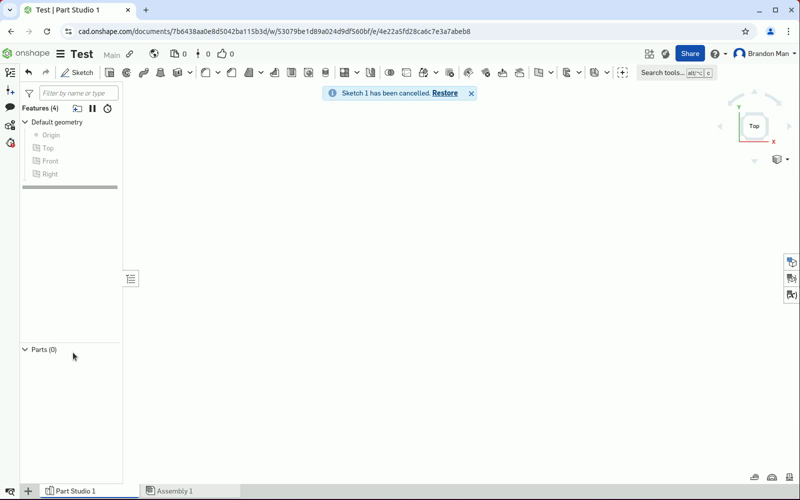
key(up)
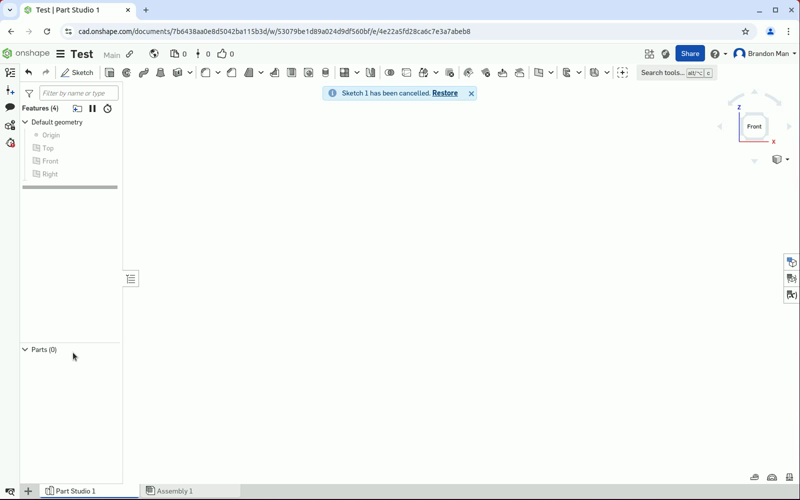
key_up(shift)
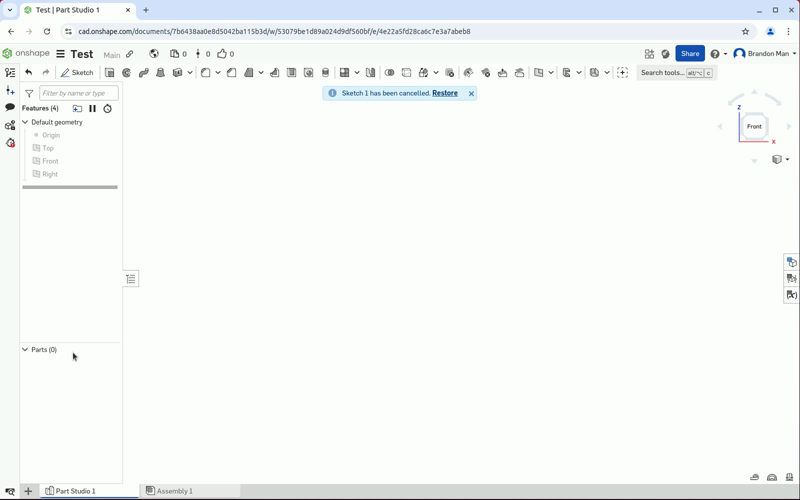
mouse_move(73, 352)
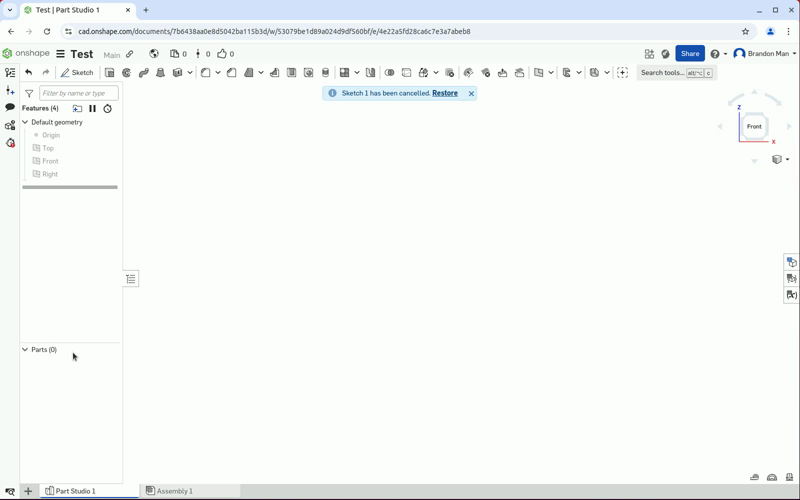
key(shift+y)
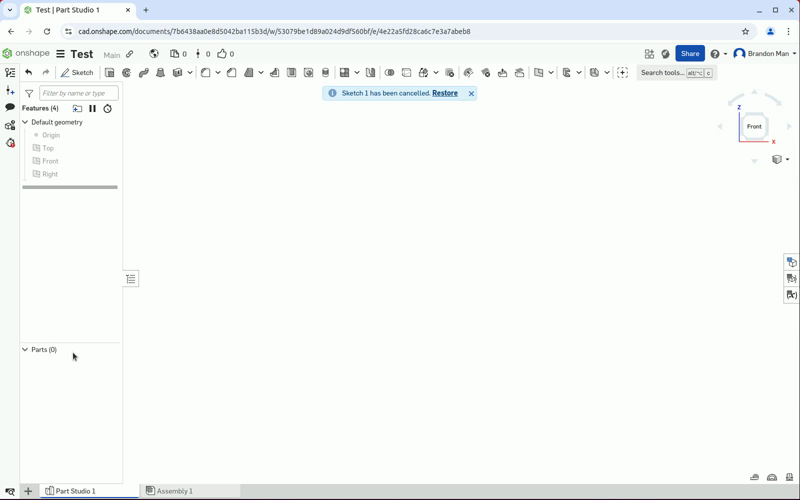
key(shift+s)
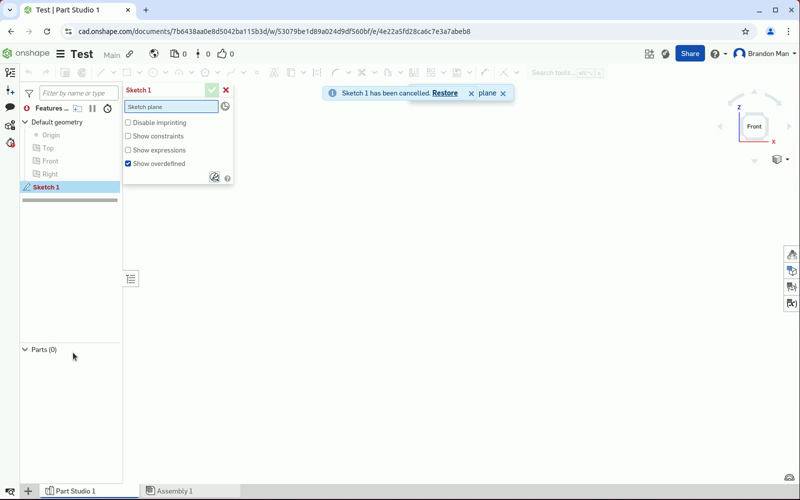
mouse_move(73, 163)
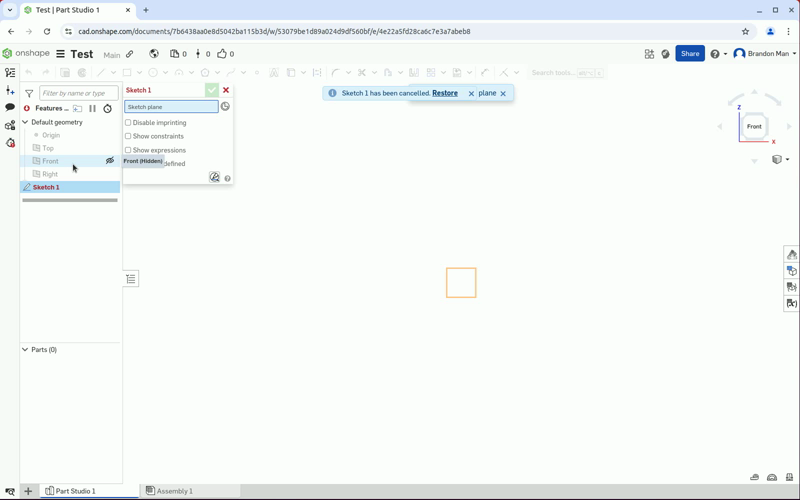
click(73, 163)
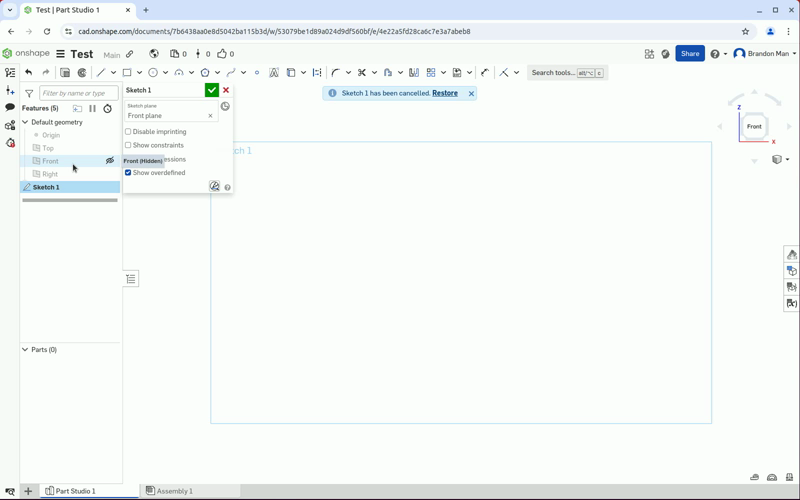
mouse_move(73, 352)
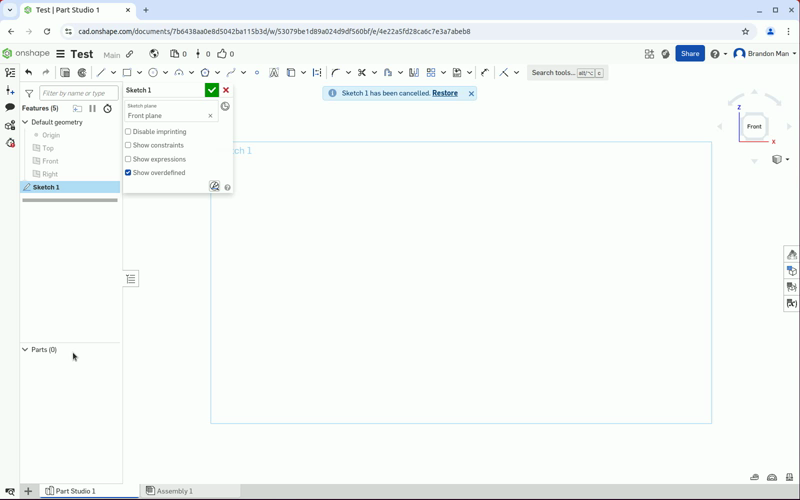
key(y)
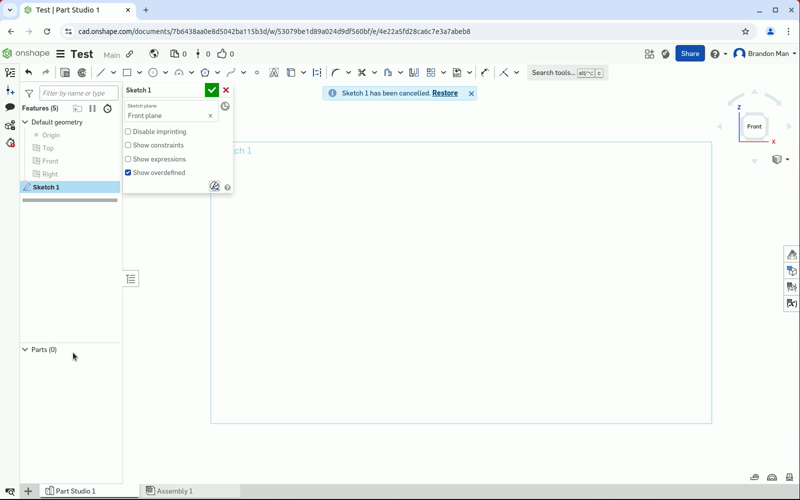
key(c)
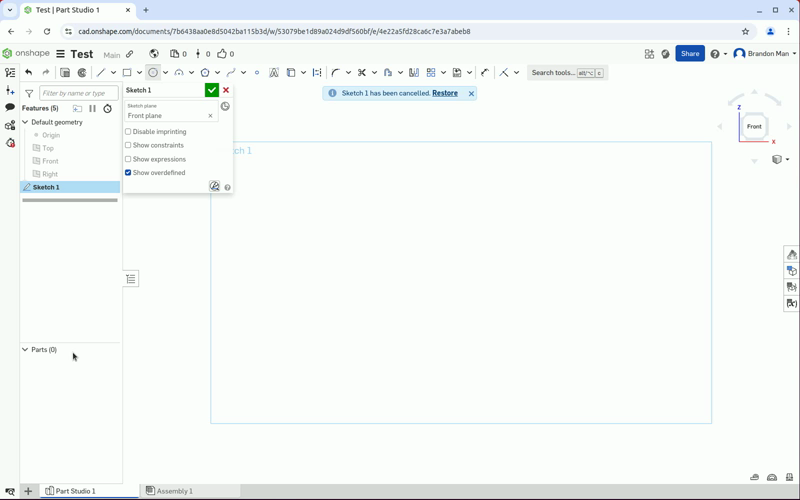
key_down(shift)
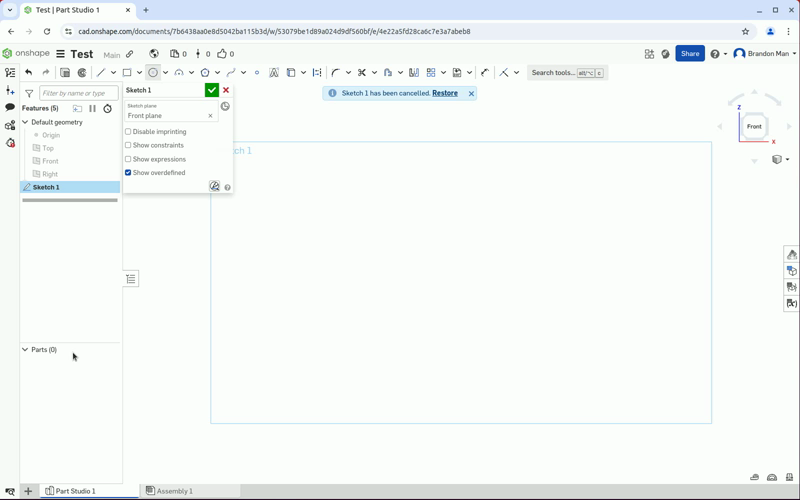
mouse_move(461, 282)
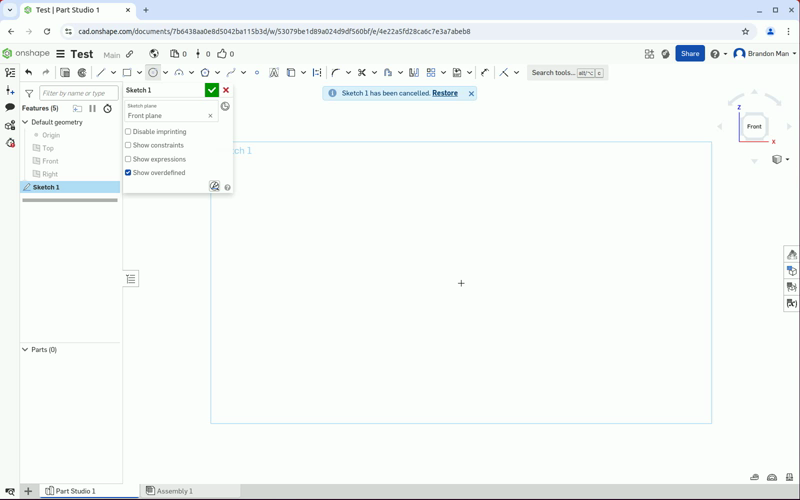
click(461, 282)
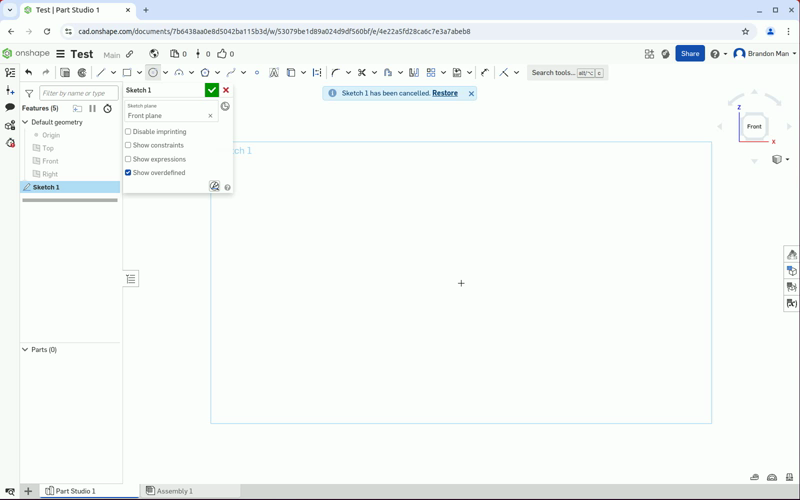
key_up(shift)
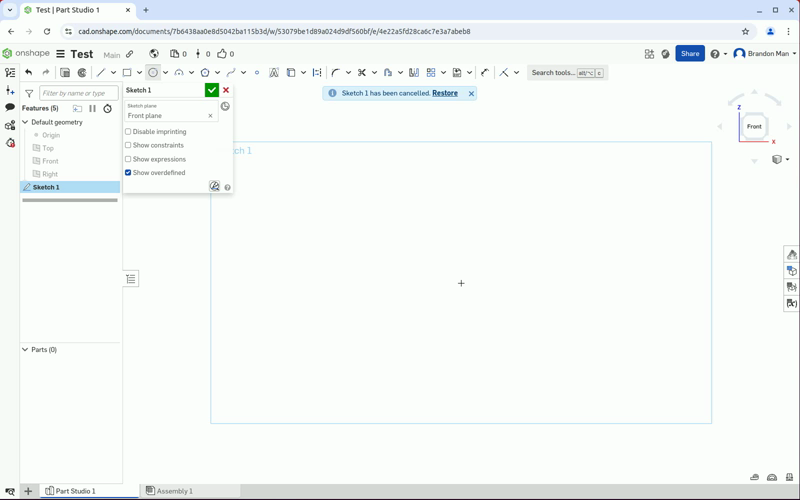
mouse_move(490, 282)
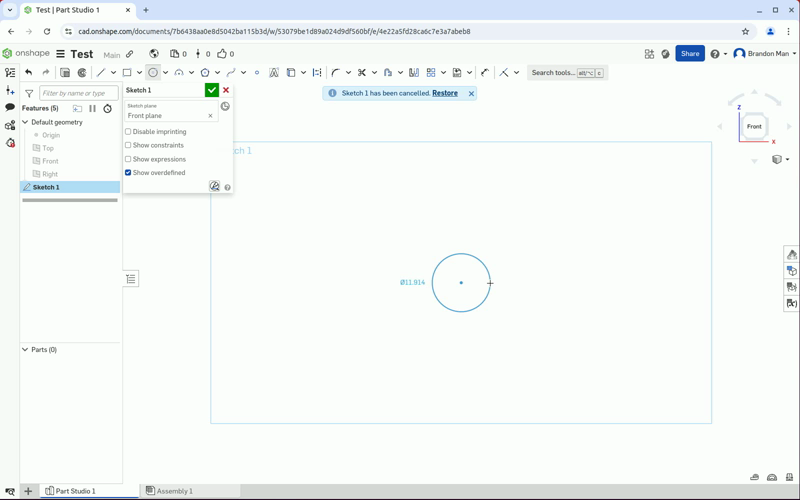
click(490, 282)
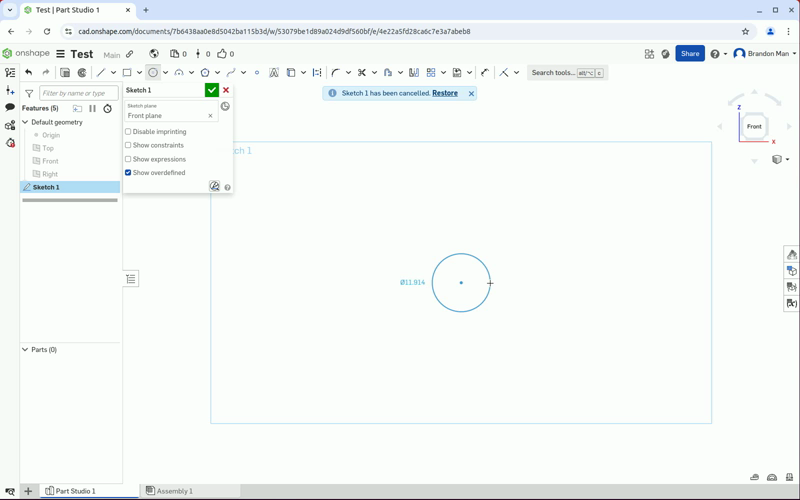
key(esc)
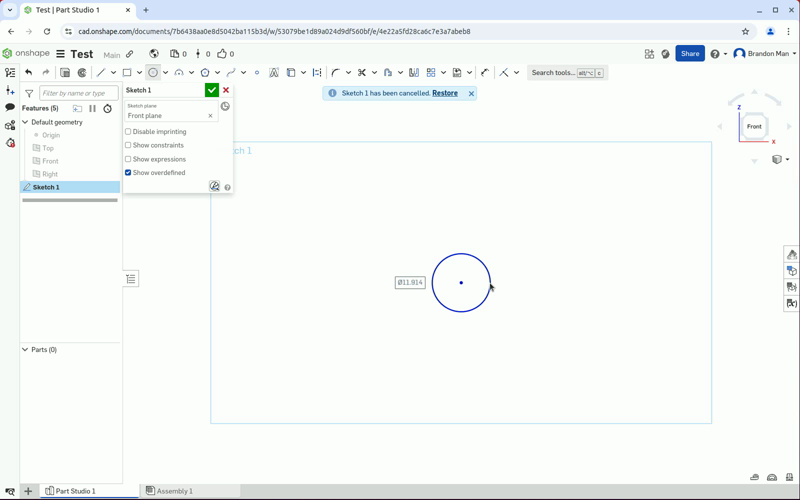
mouse_move(478, 281)
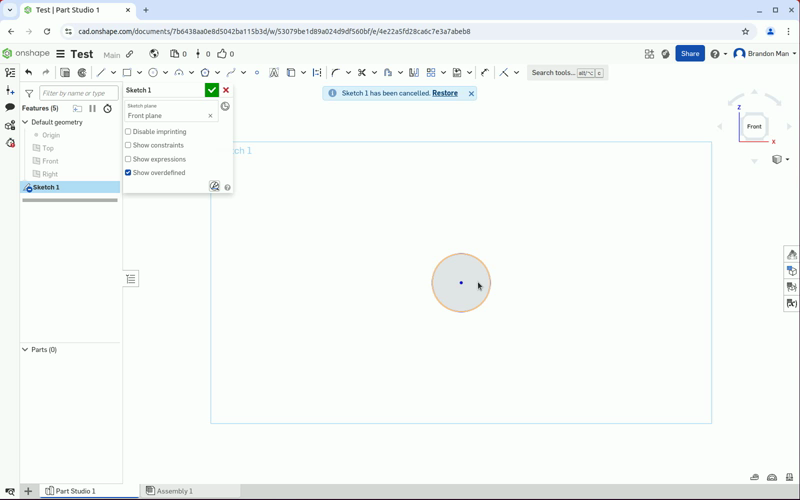
click(478, 281)
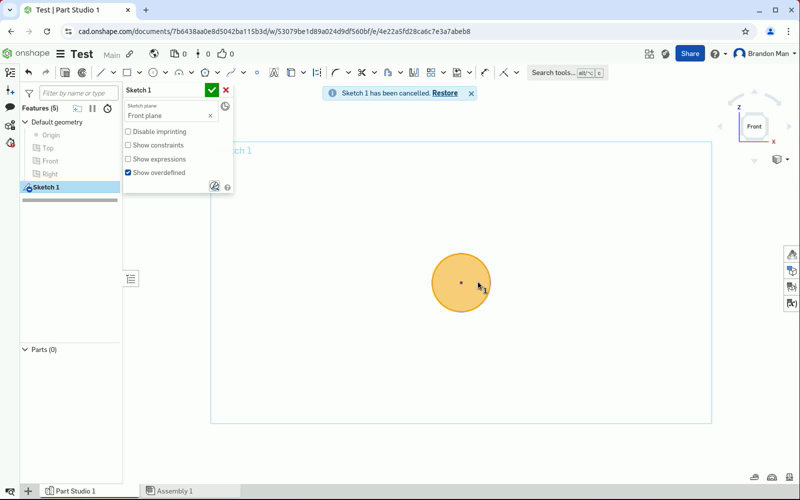
mouse_move(73, 352)
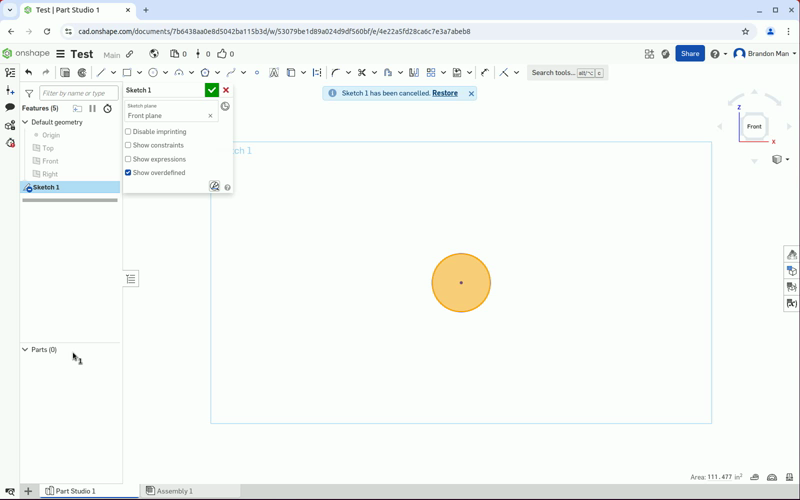
key(shift+y)
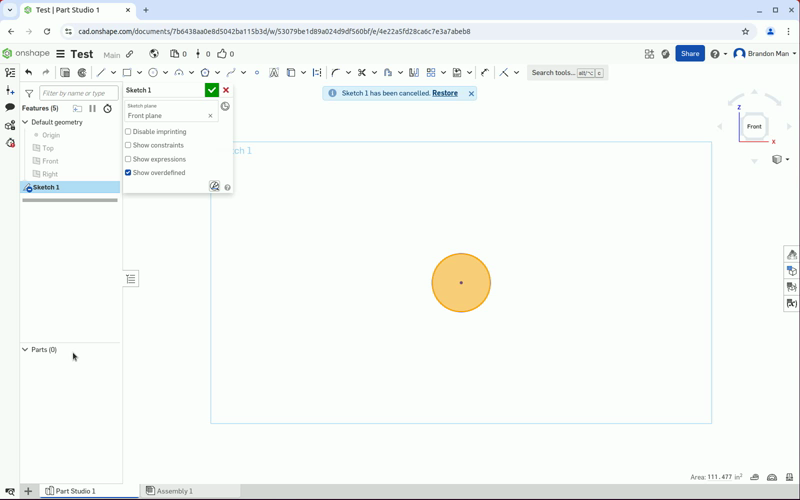
key(shift+e)
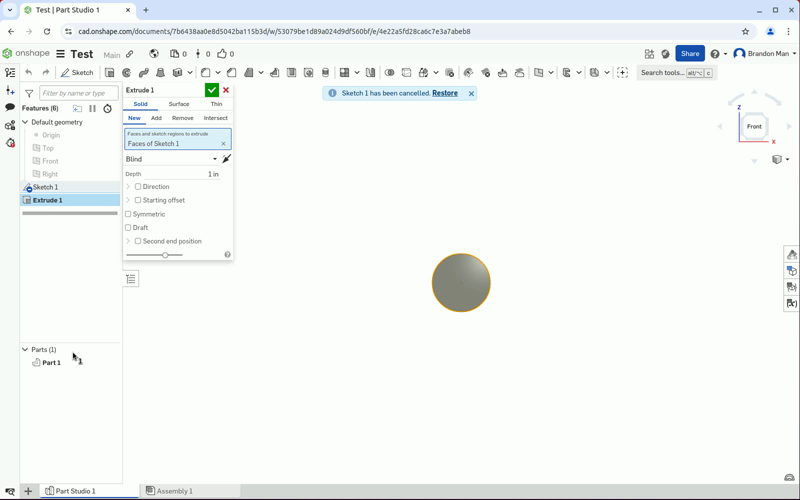
mouse_move(143, 106)
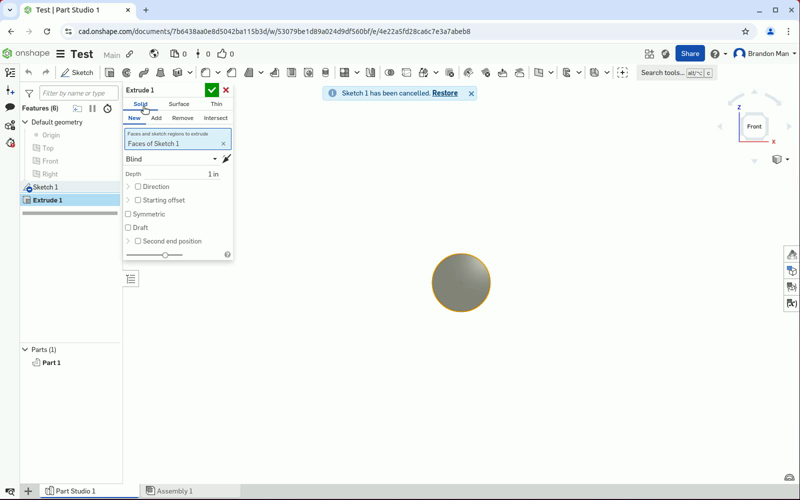
click(143, 106)
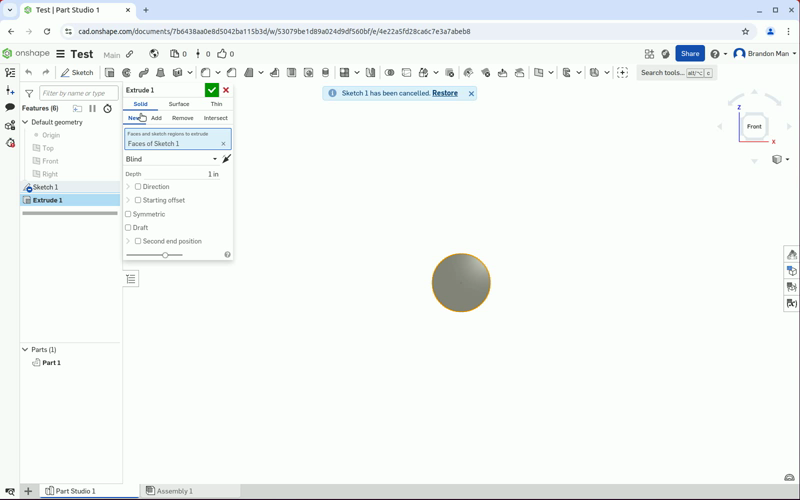
mouse_move(137, 120)
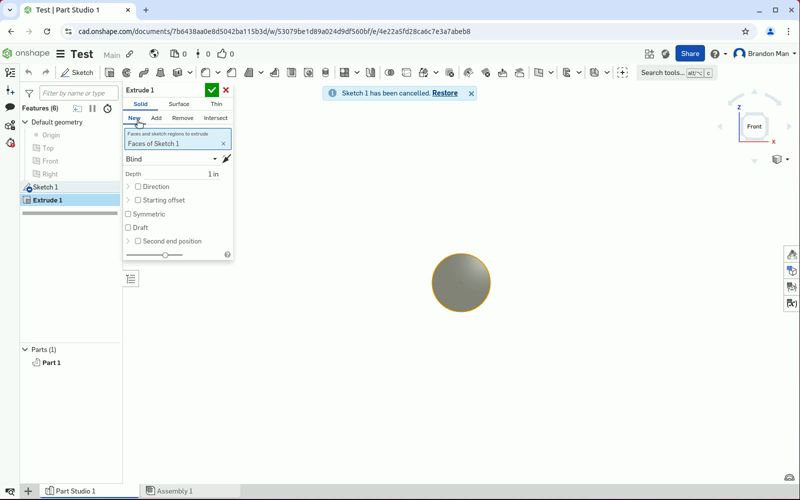
click(137, 120)
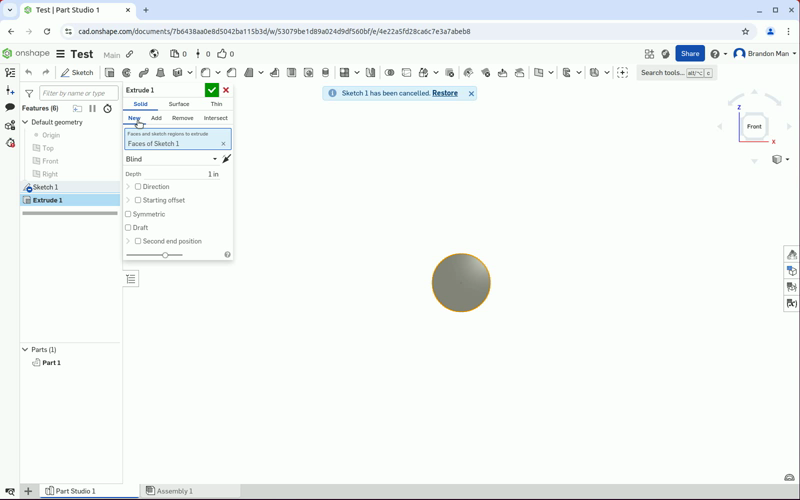
key(tab, 4)
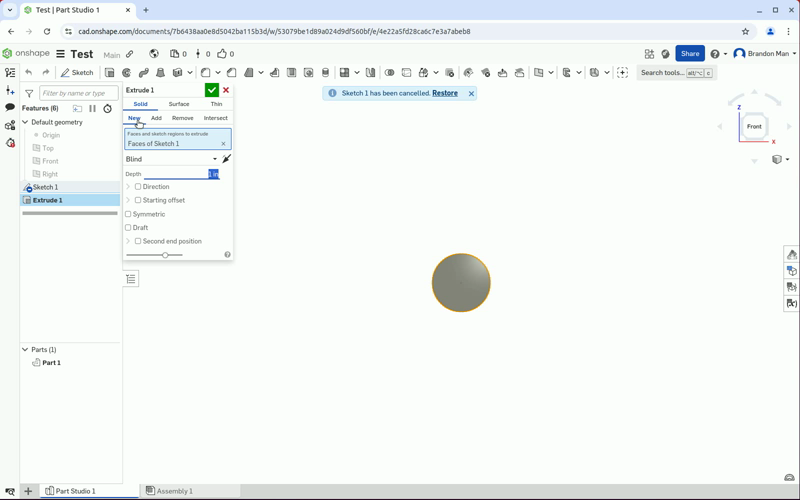
text(23.108)
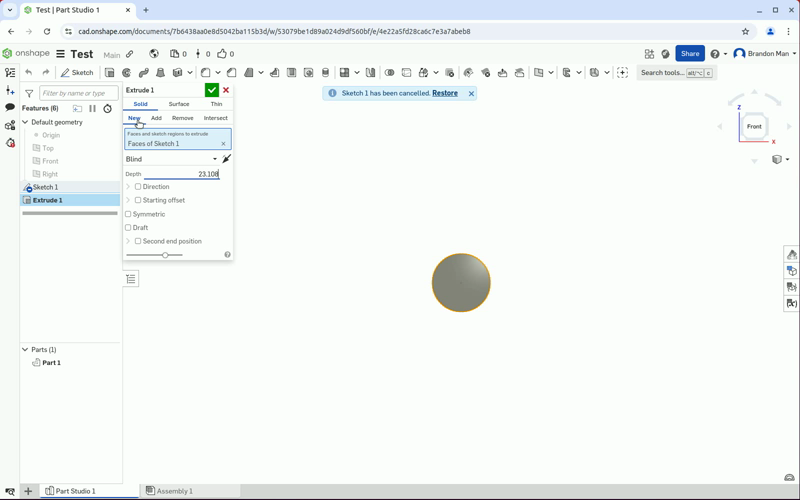
key(enter)
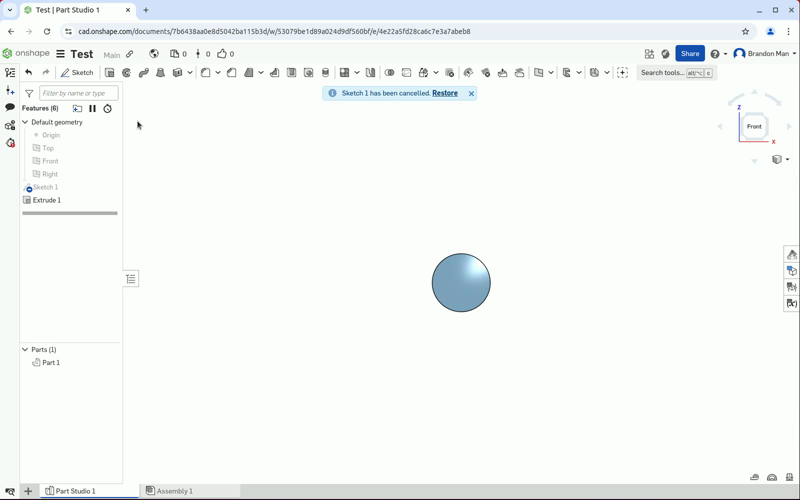
key(shift+h)
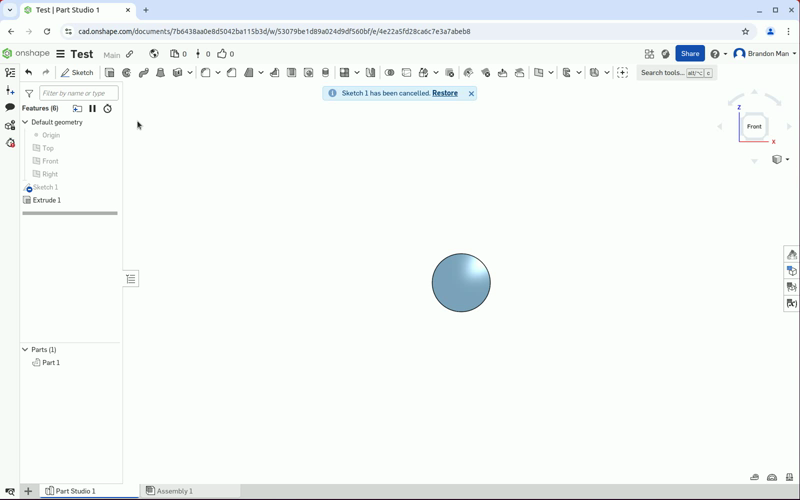
key(shift+h)
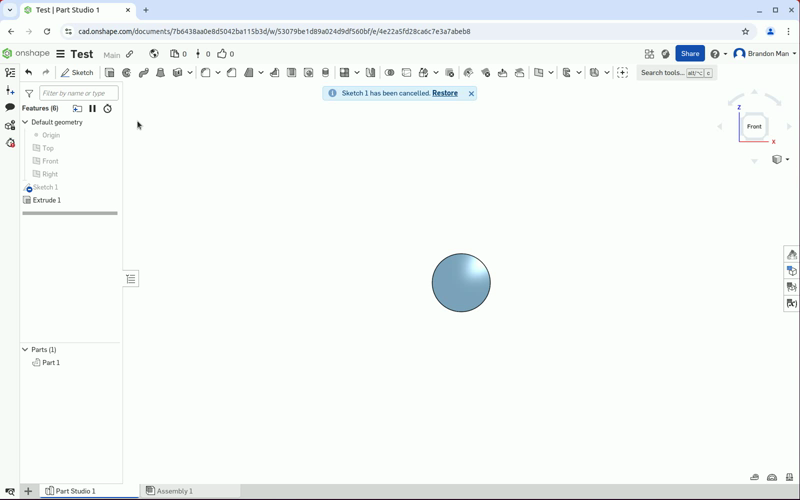
mouse_move(73, 189)
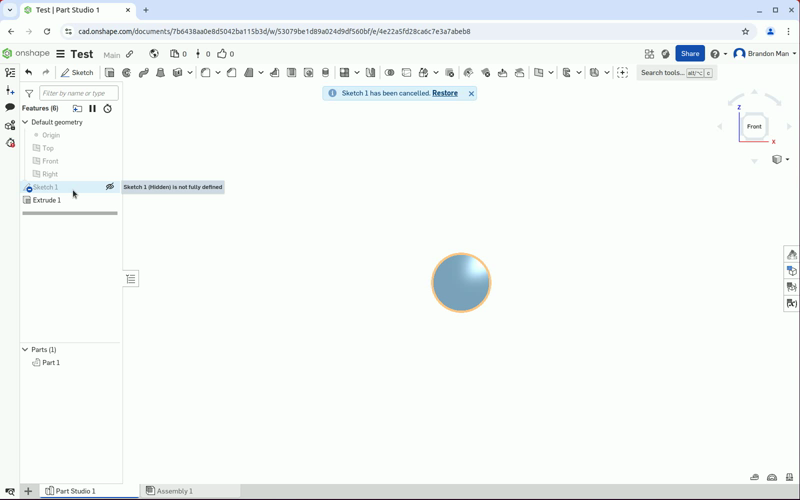
click(73, 189)
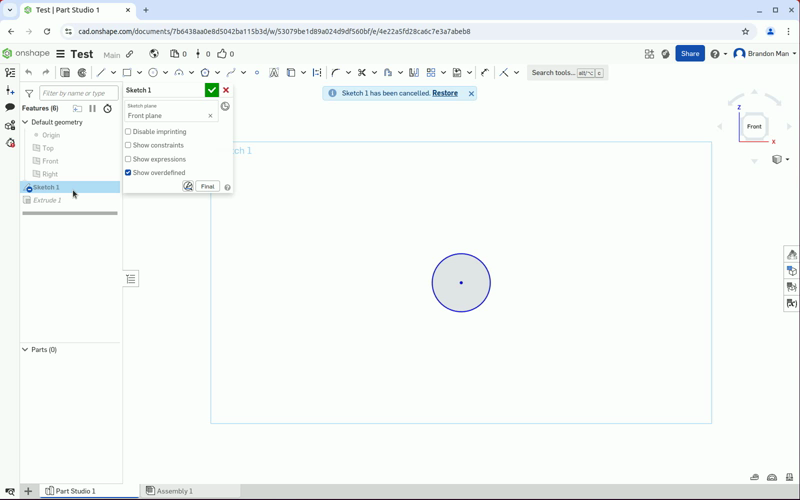
mouse_move(229, 92)
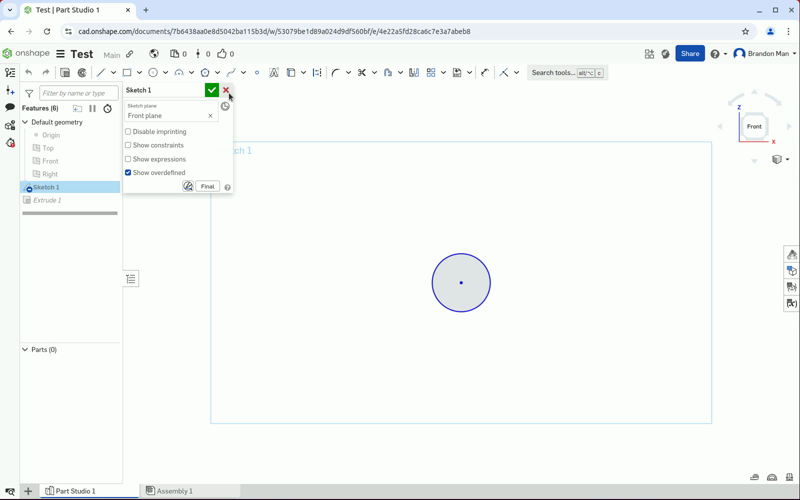
click(229, 92)
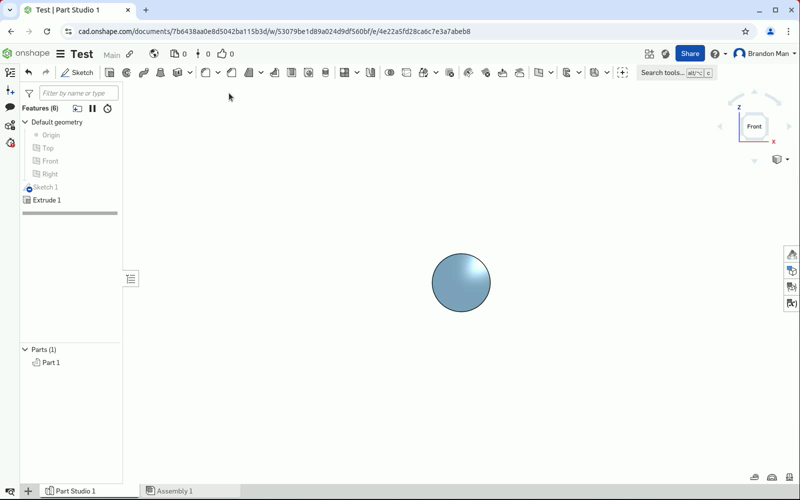
mouse_move(541, 75)
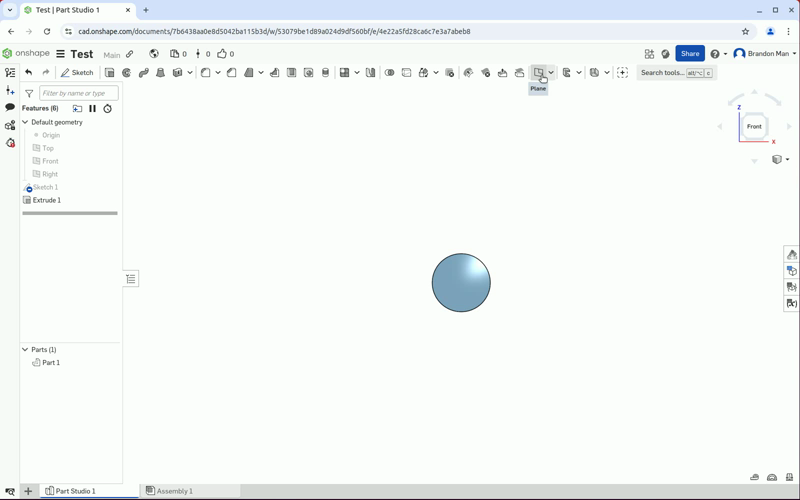
click(541, 75)
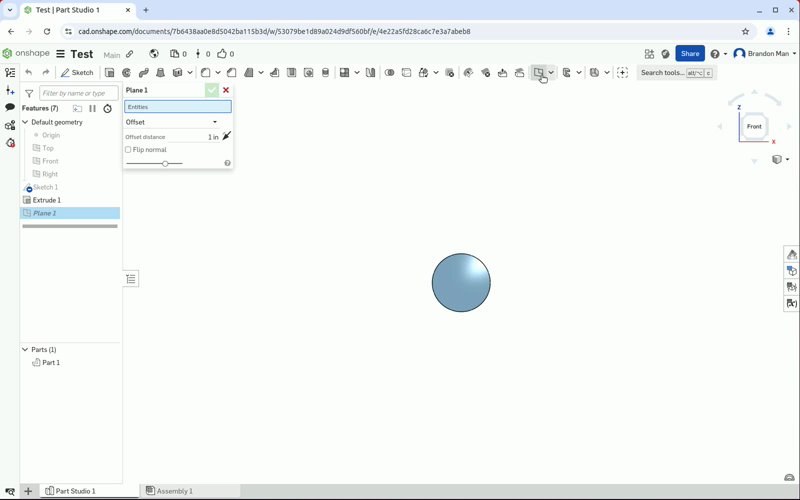
mouse_move(73, 163)
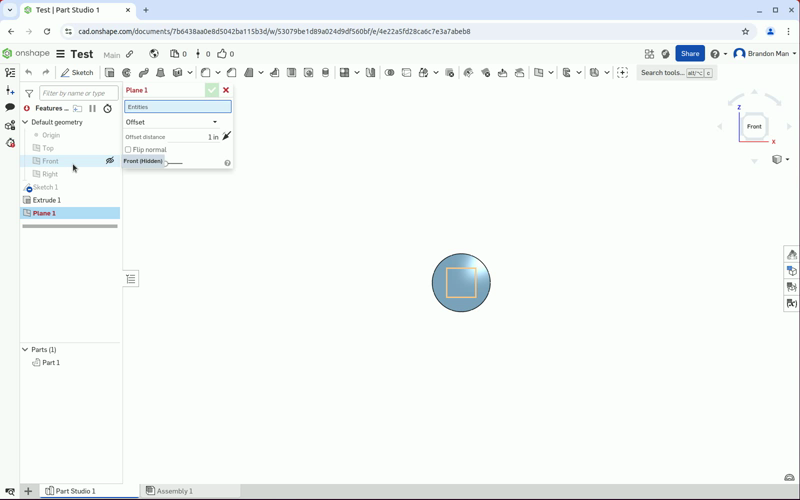
click(73, 163)
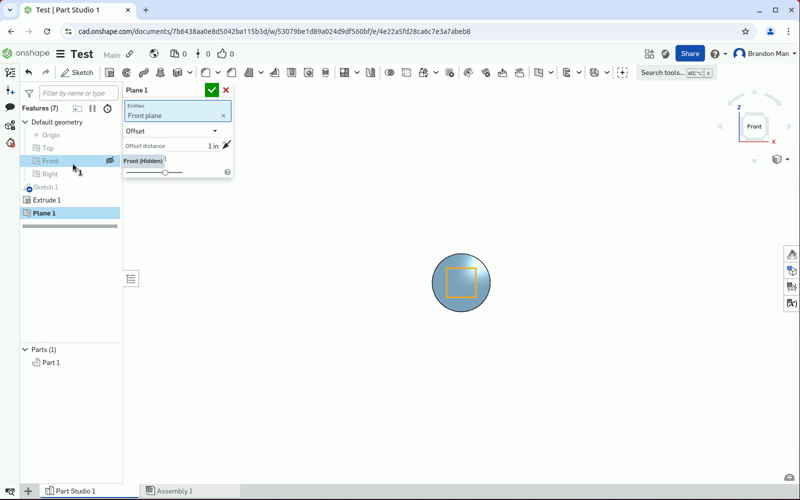
key(tab, 2)
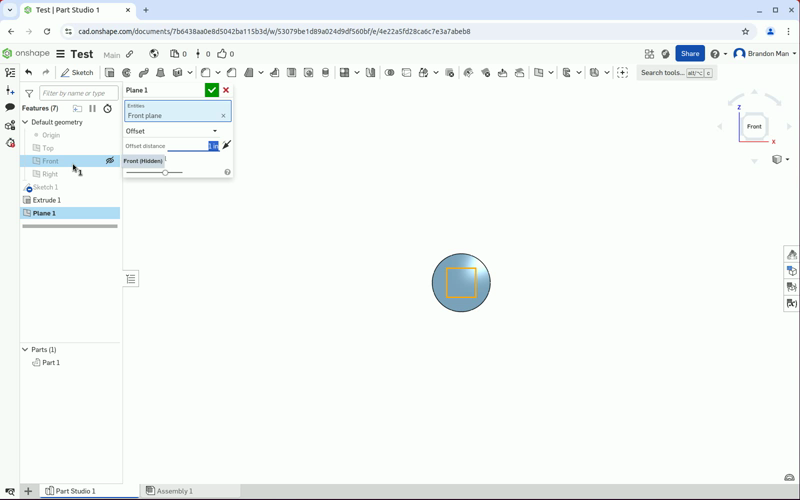
text(23.108)
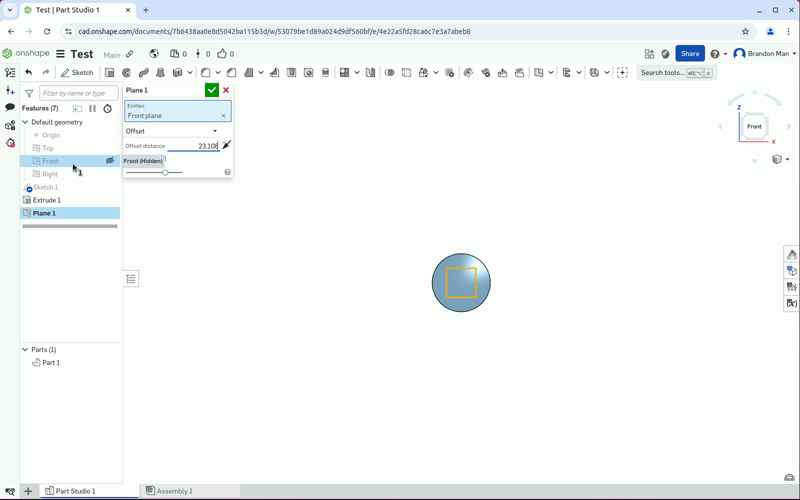
key(enter, 2)
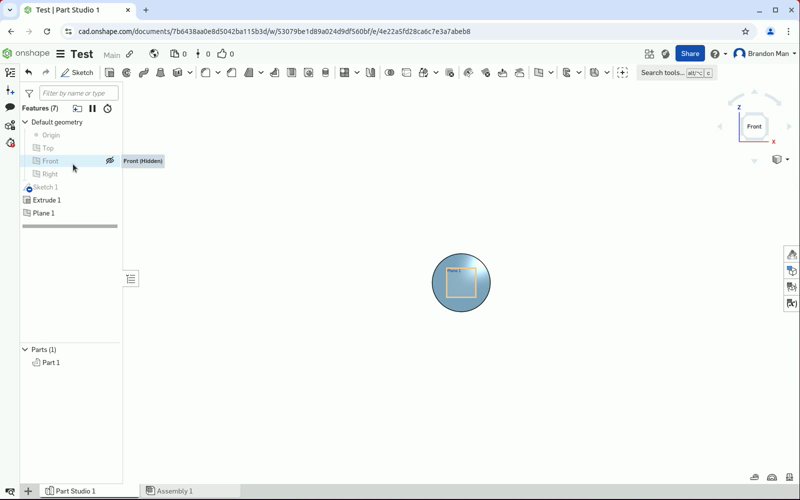
key(shift+s)
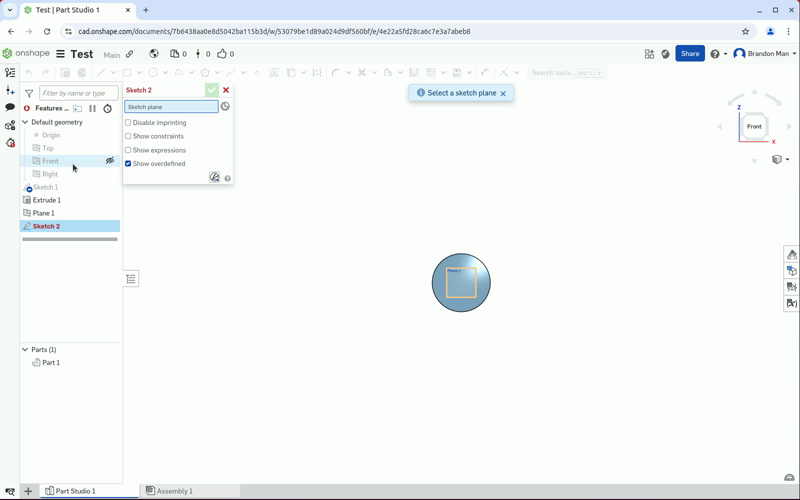
mouse_move(73, 215)
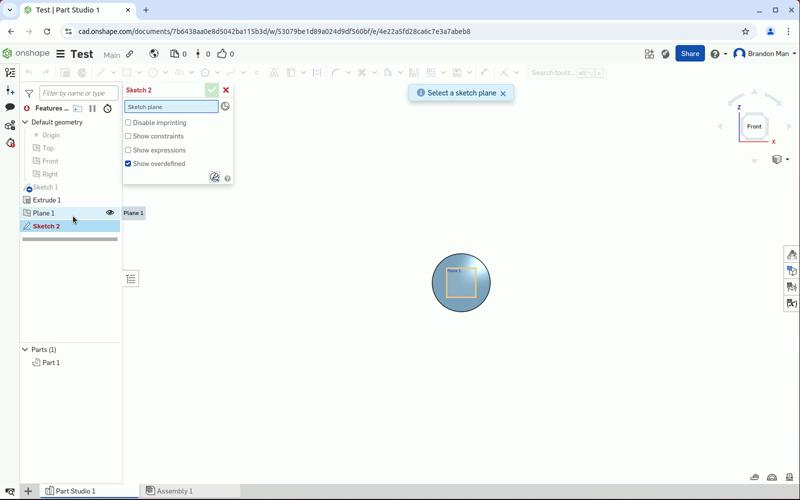
click(73, 215)
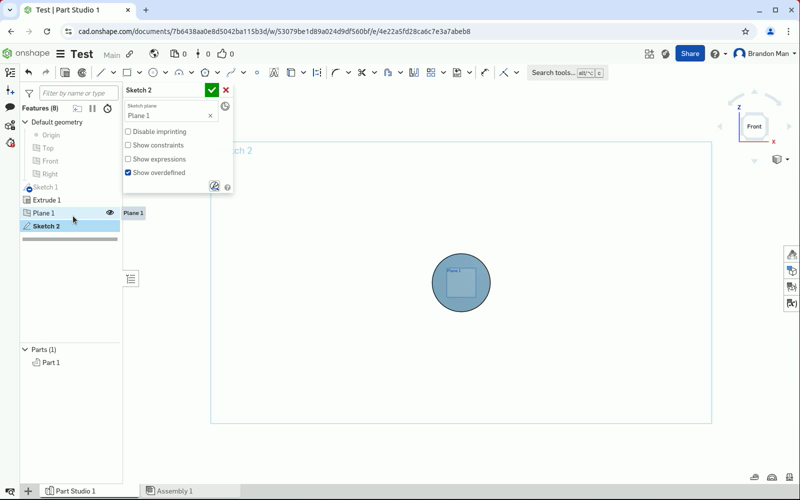
mouse_move(73, 352)
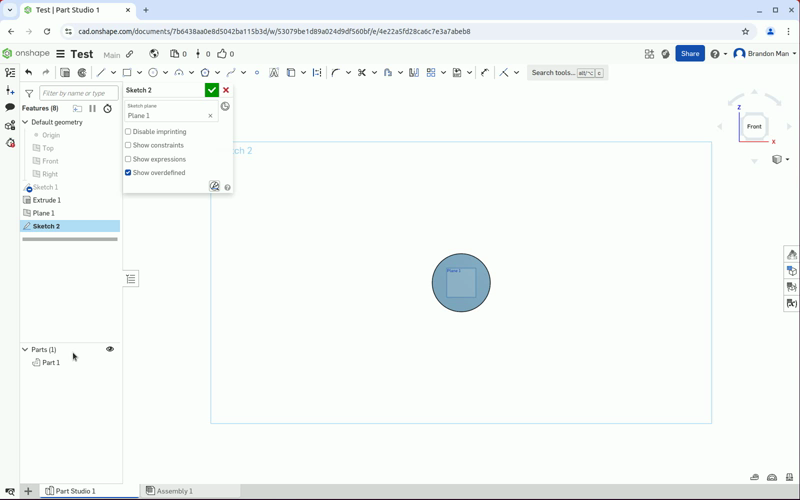
key(y)
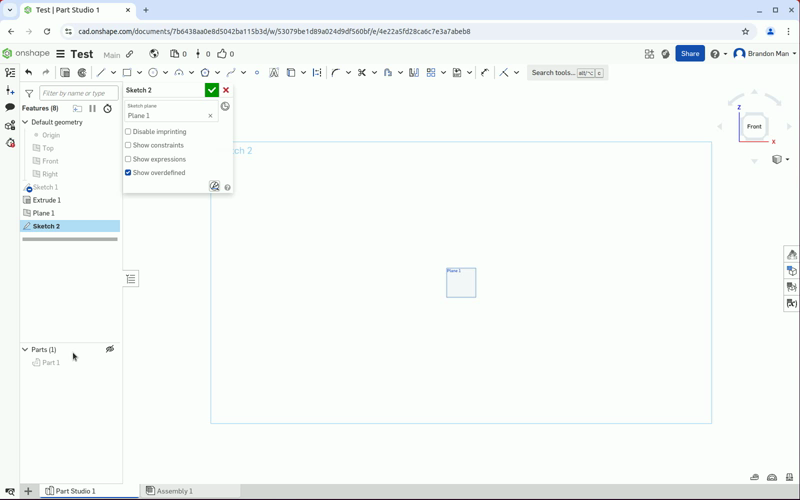
key(l)
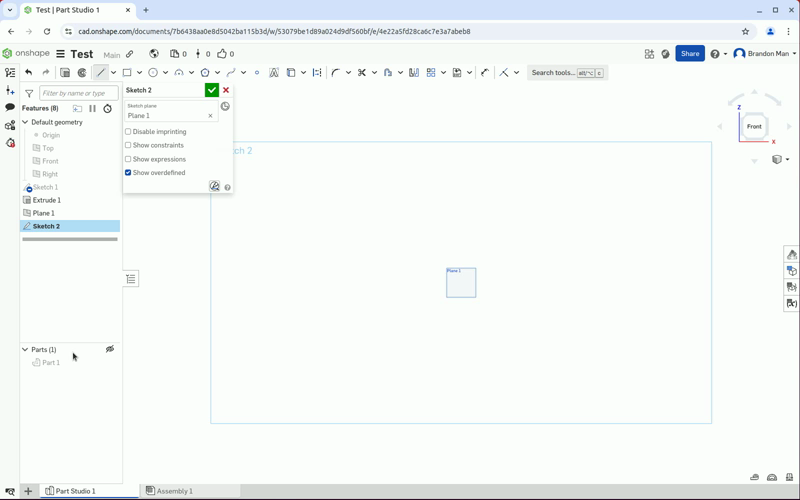
key_down(shift)
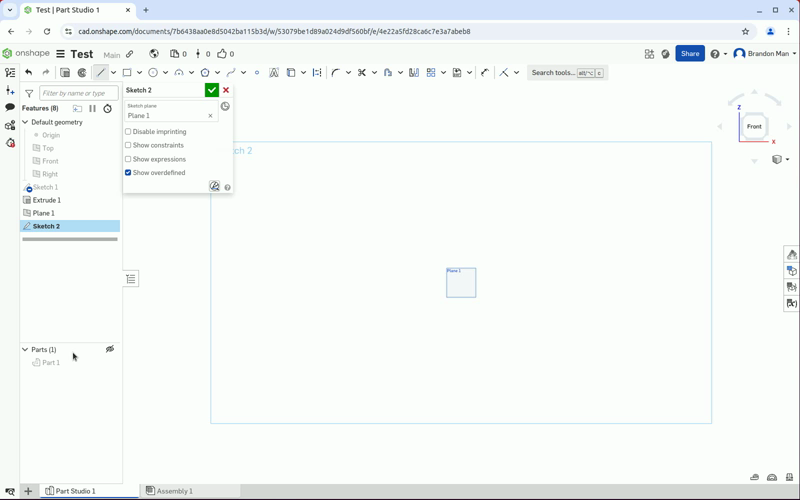
mouse_move(441, 272)
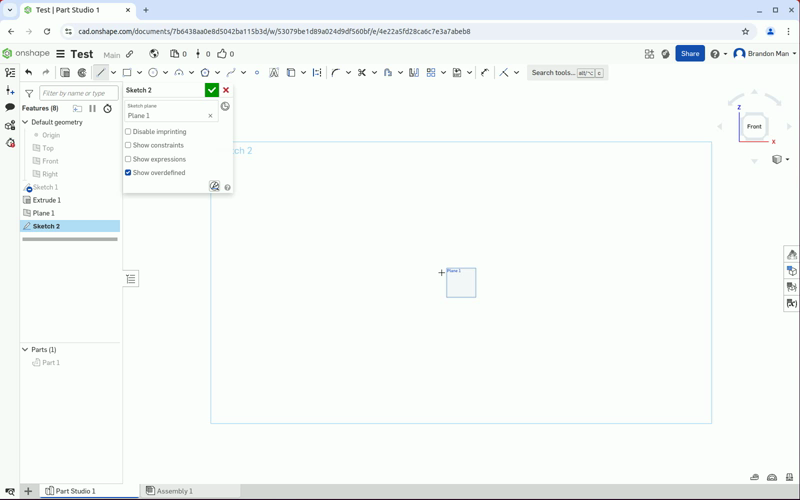
click(441, 272)
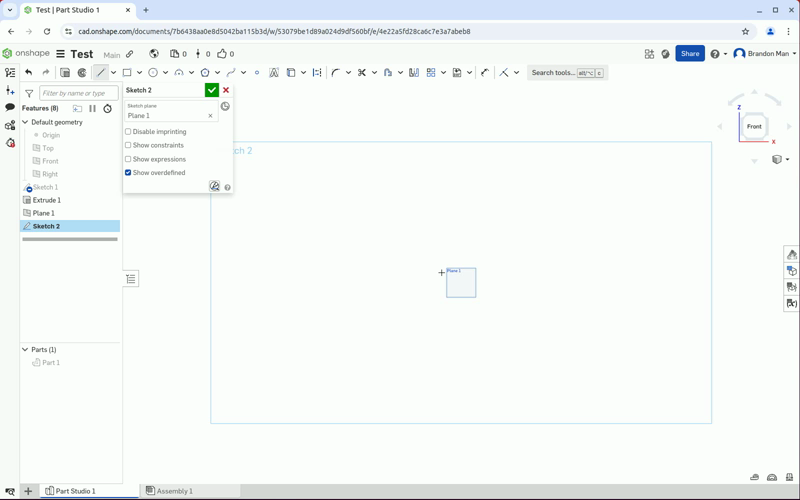
key_up(shift)
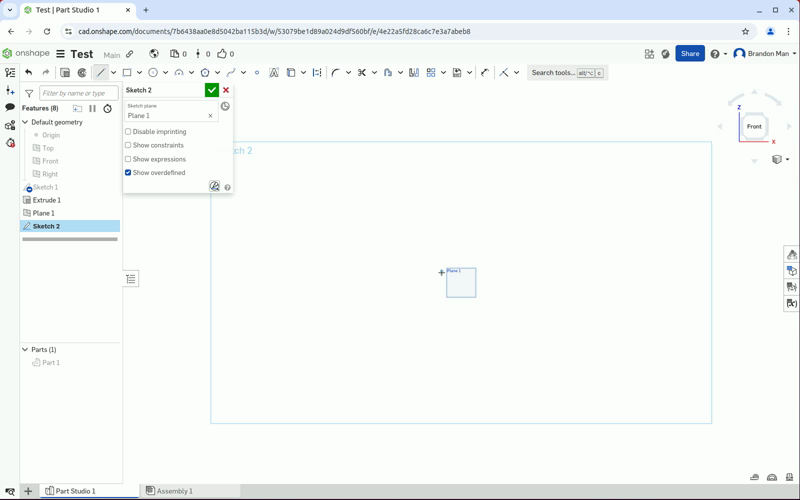
key_down(shift)
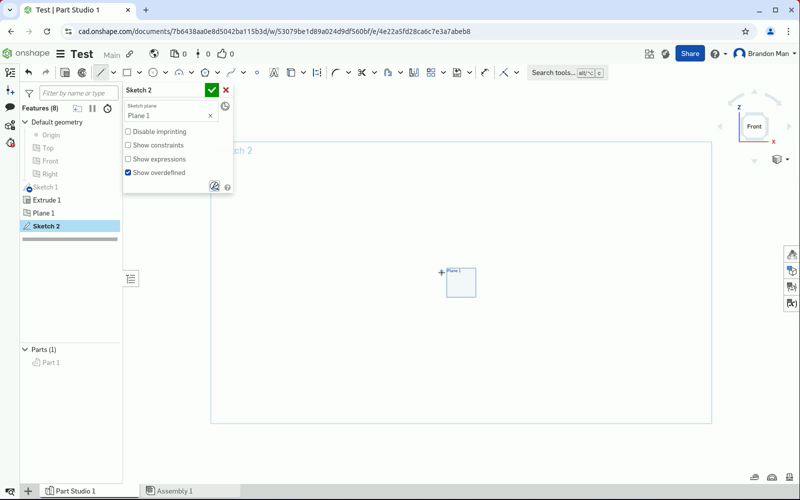
mouse_move(471, 272)
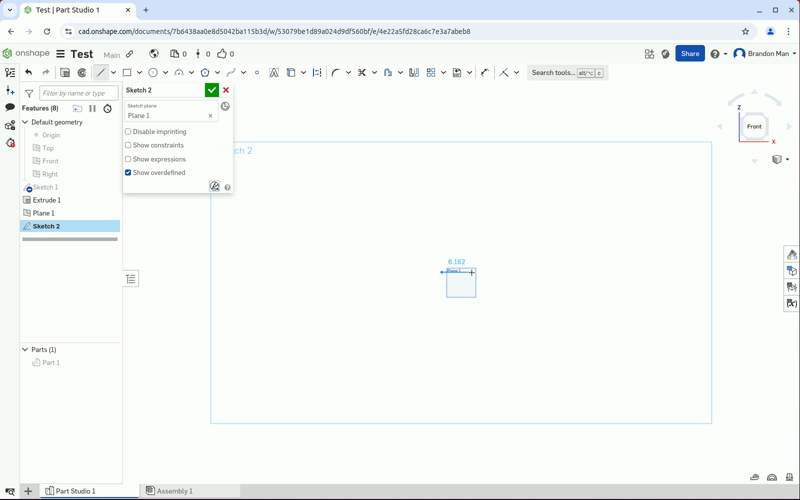
mouse_move(442, 293)
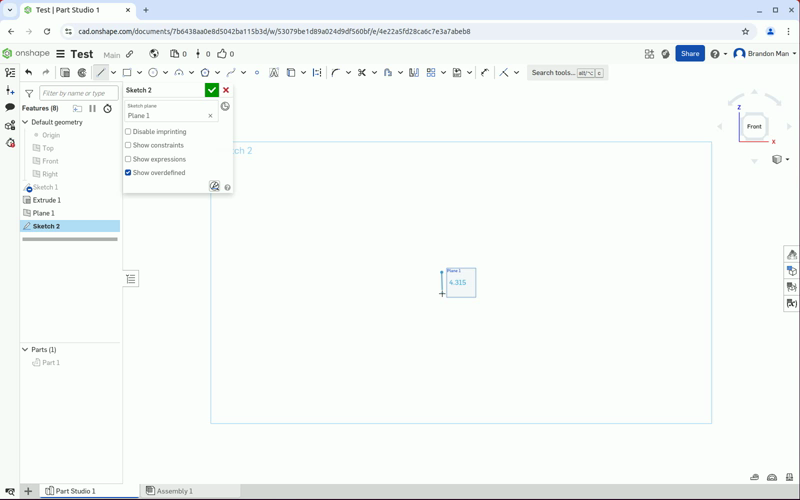
click(442, 293)
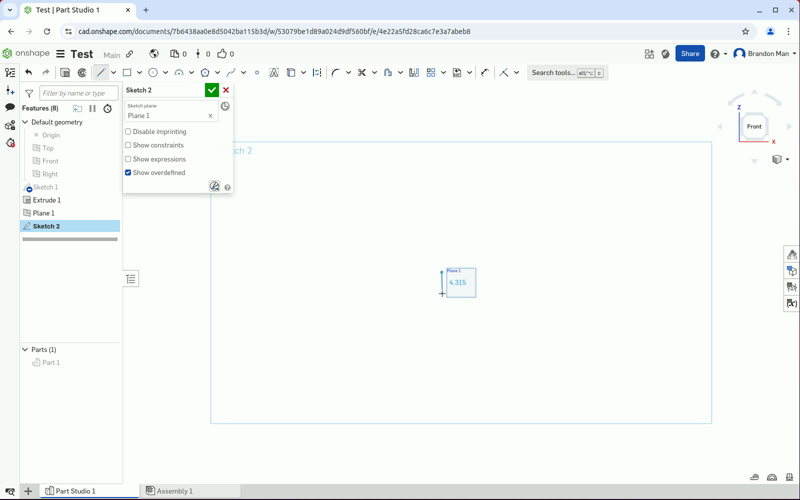
key_up(shift)
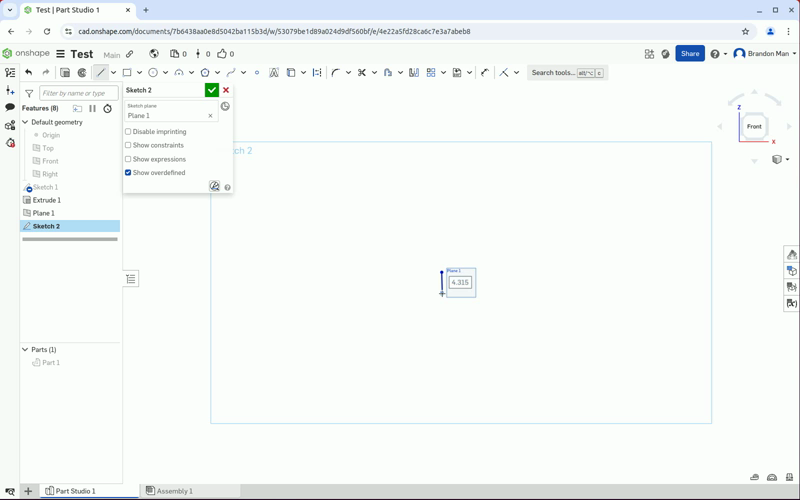
key_down(shift)
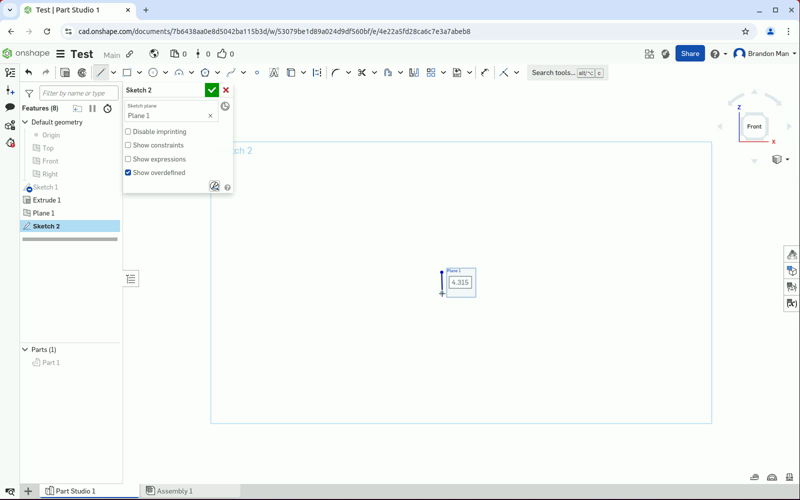
mouse_move(472, 293)
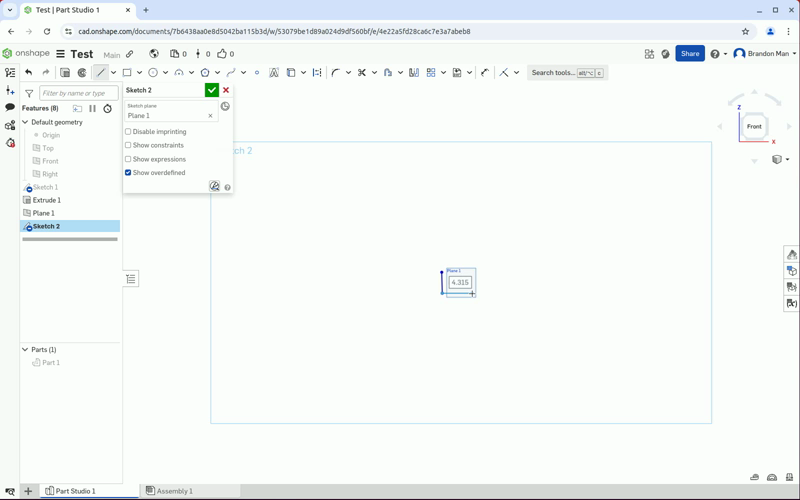
mouse_move(460, 303)
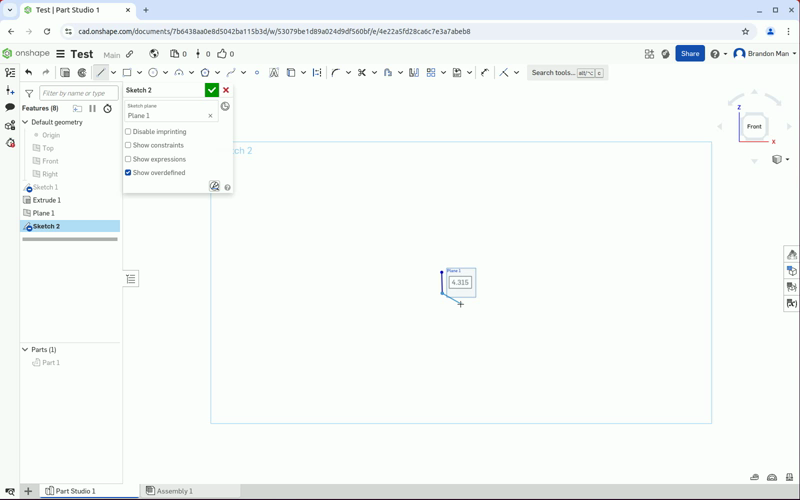
click(460, 303)
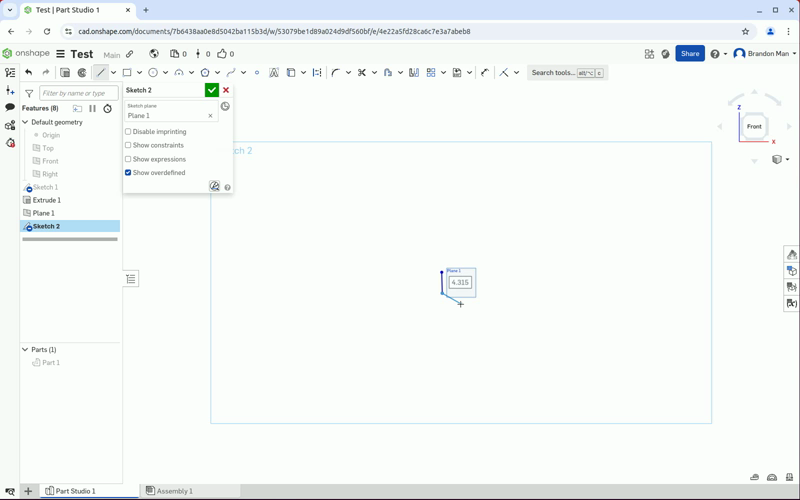
key_up(shift)
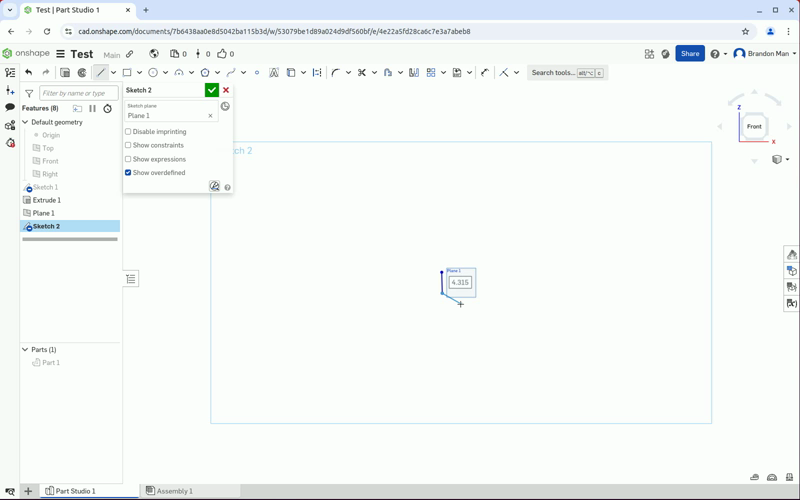
key_down(shift)
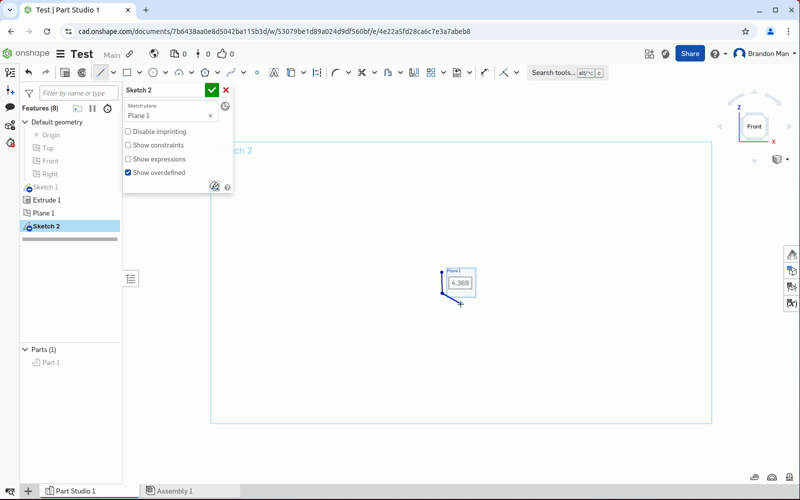
mouse_move(490, 303)
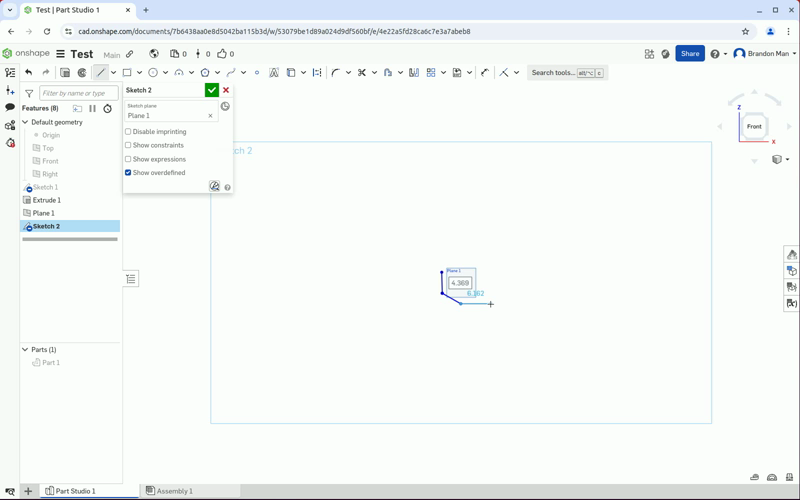
mouse_move(479, 293)
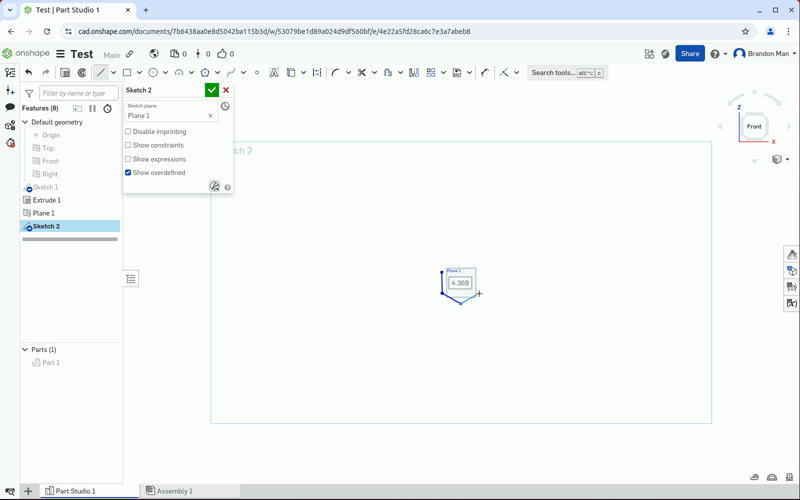
click(479, 293)
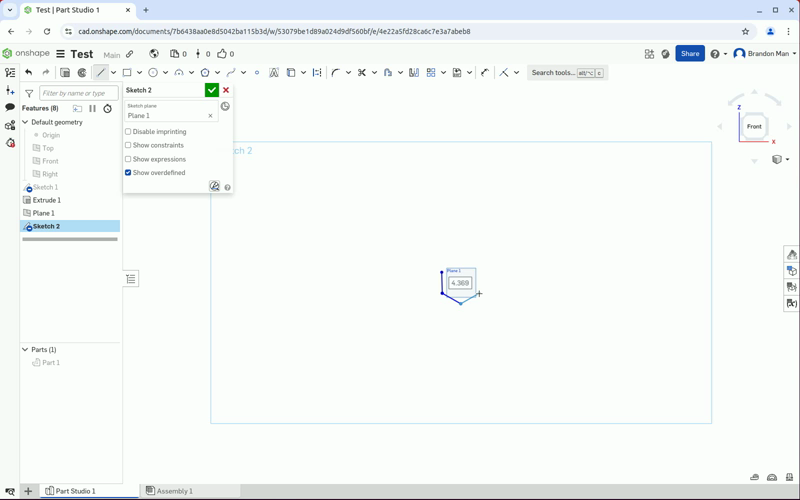
key_up(shift)
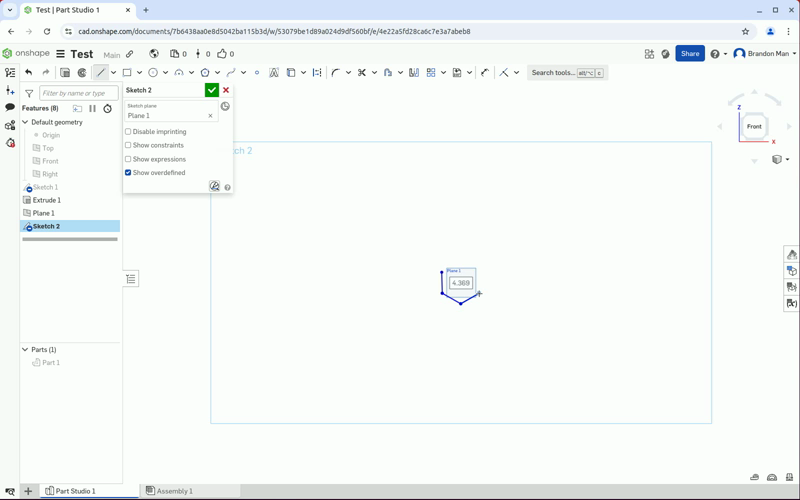
key_down(shift)
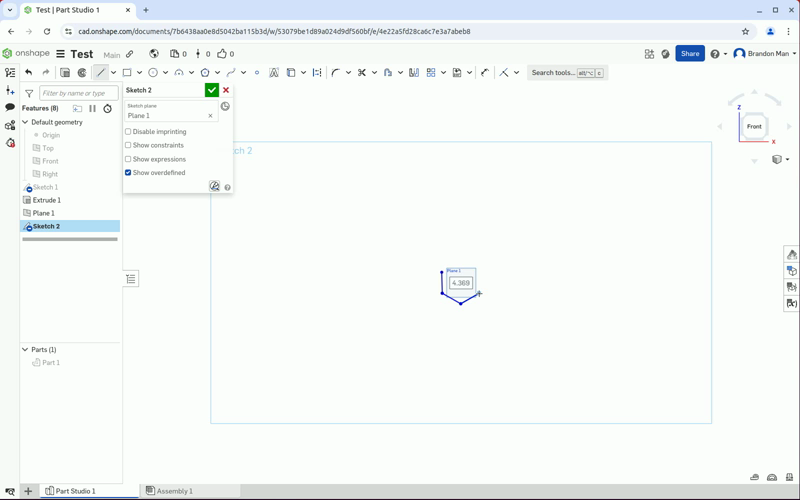
mouse_move(509, 293)
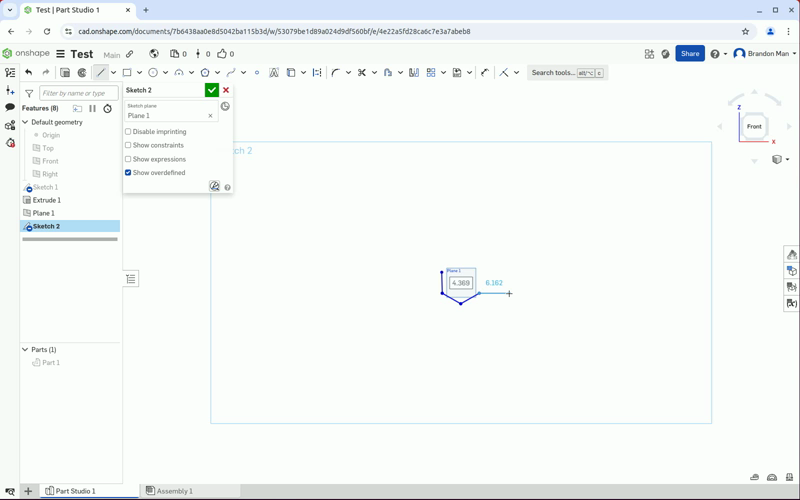
mouse_move(478, 272)
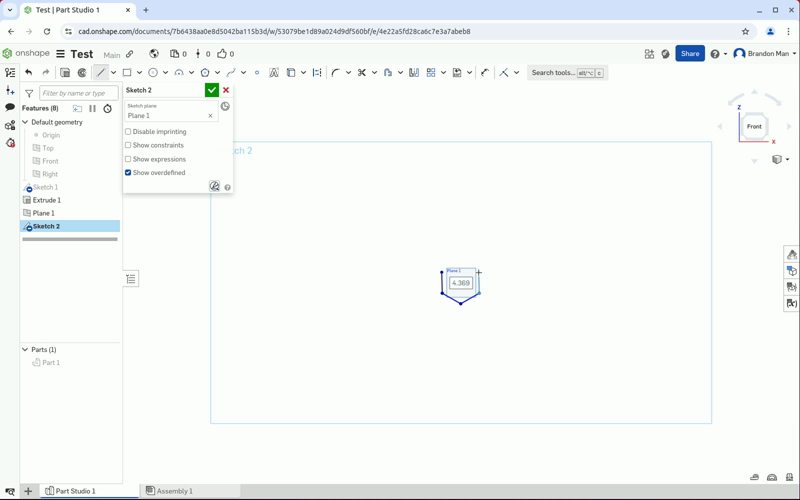
click(478, 272)
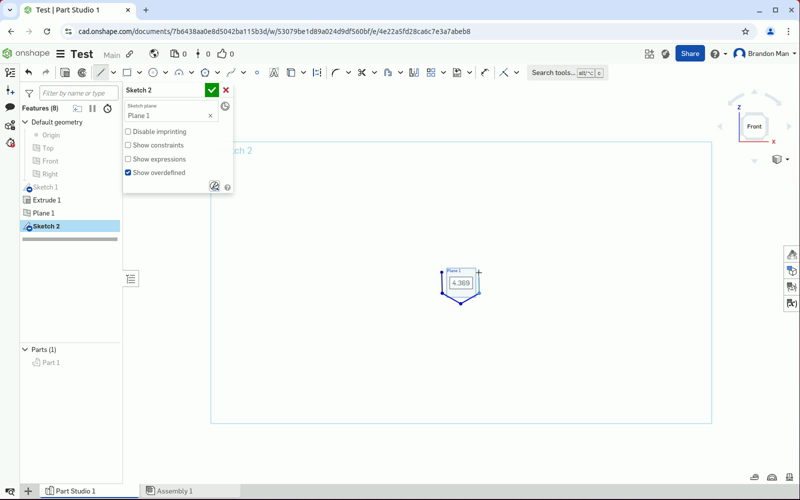
key_up(shift)
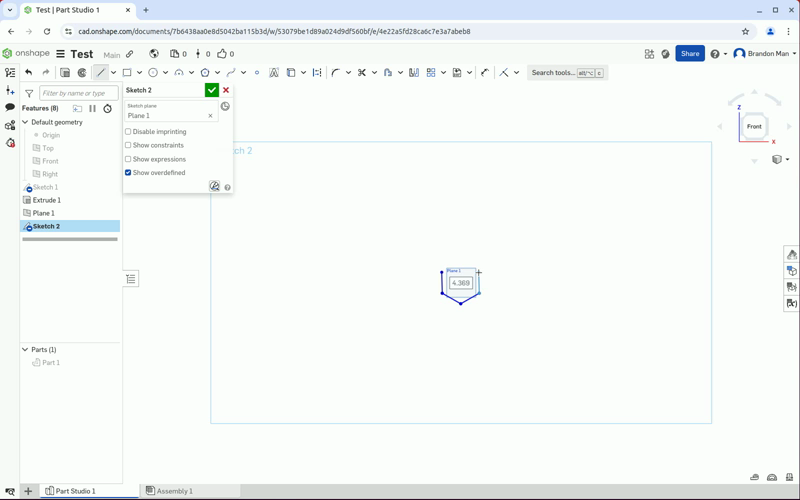
key_down(shift)
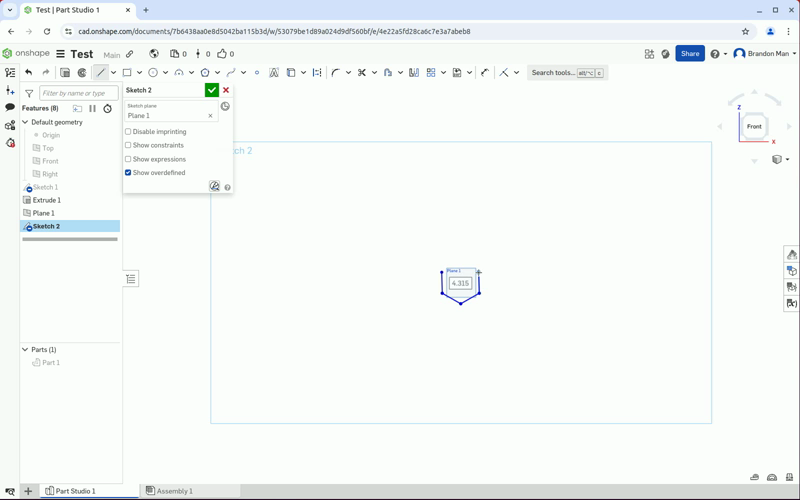
mouse_move(508, 272)
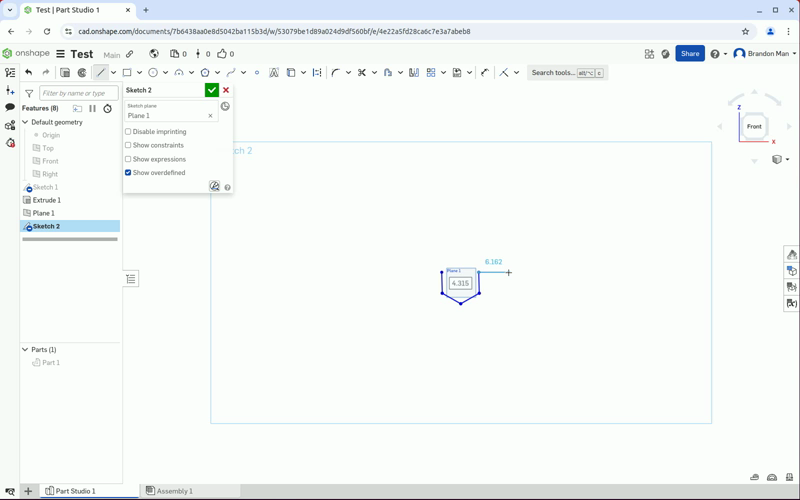
mouse_move(460, 261)
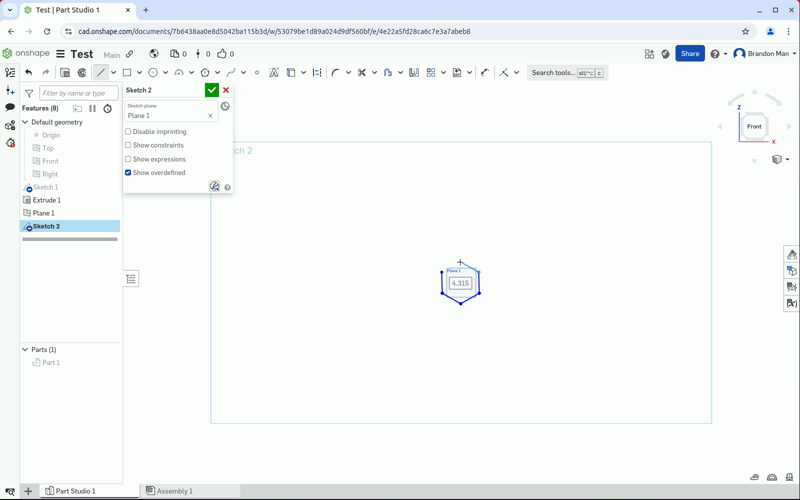
click(460, 261)
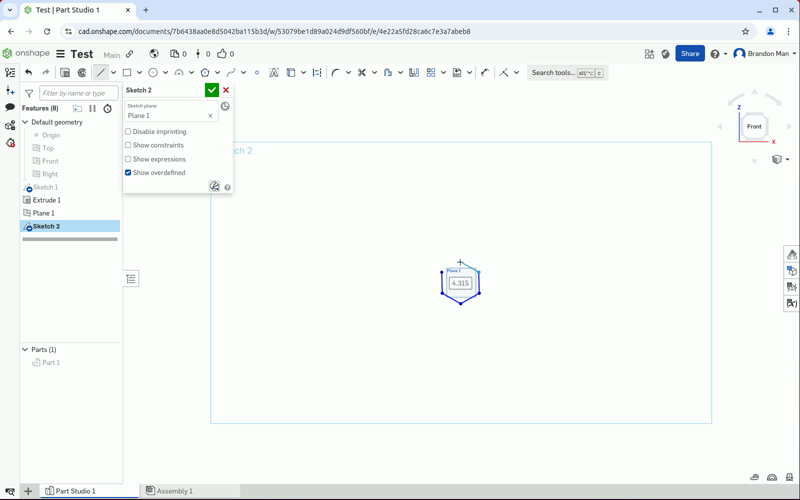
key_up(shift)
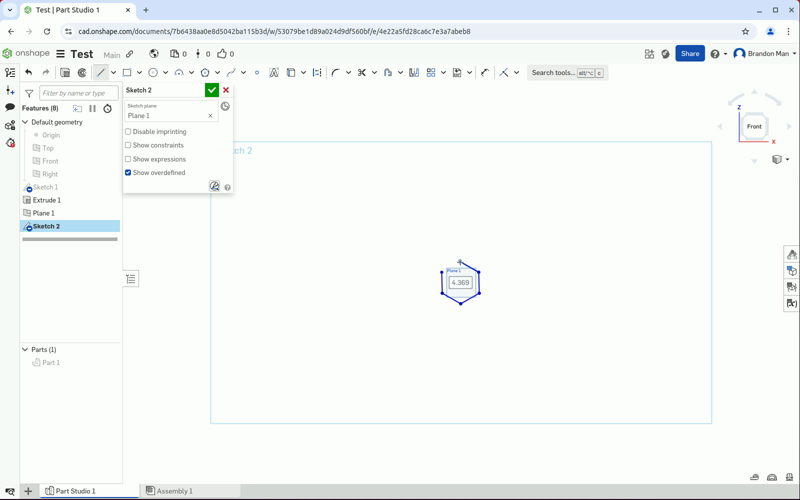
mouse_move(490, 261)
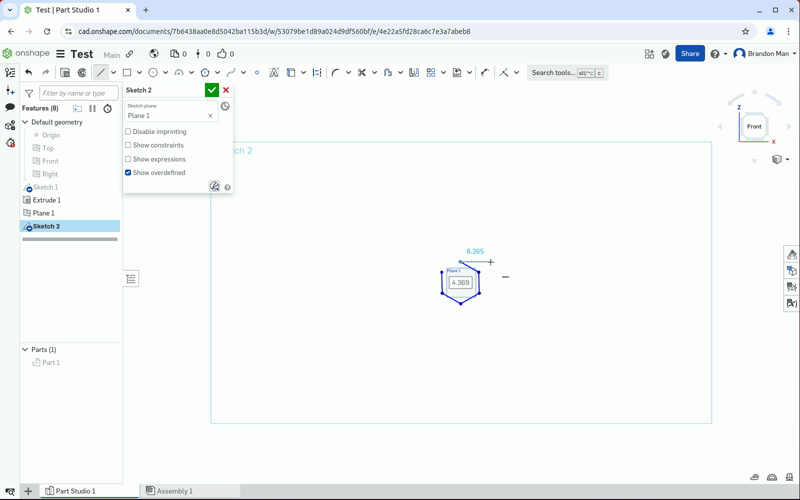
key_down(shift)
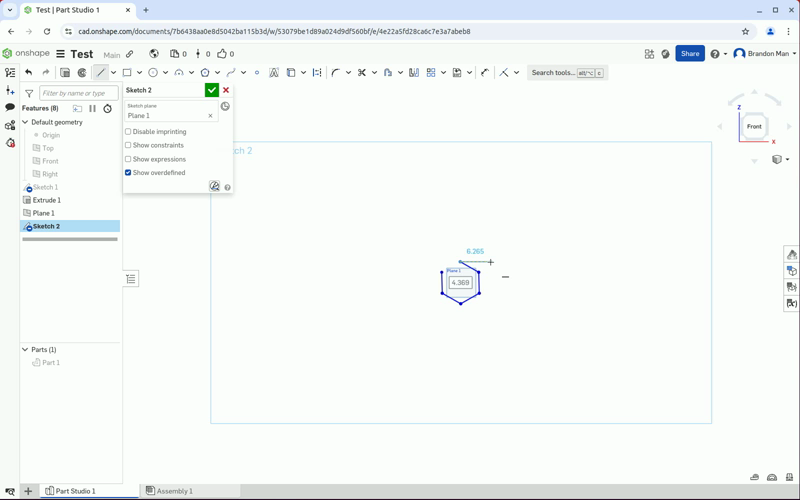
mouse_move(441, 272)
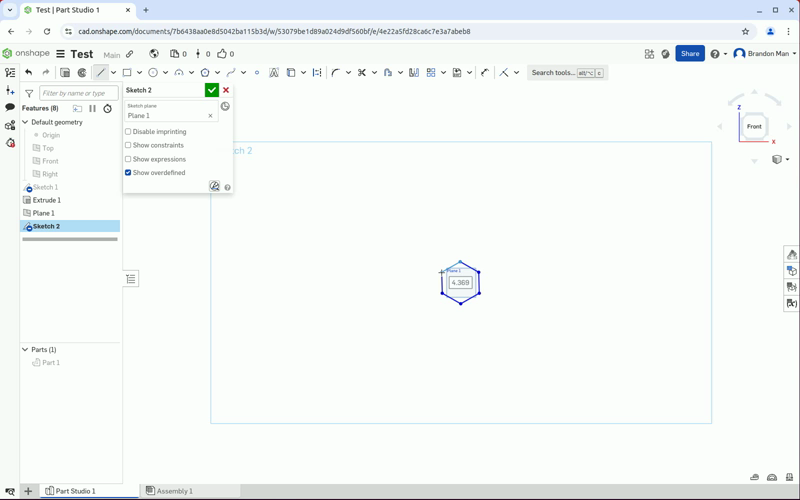
key_up(shift)
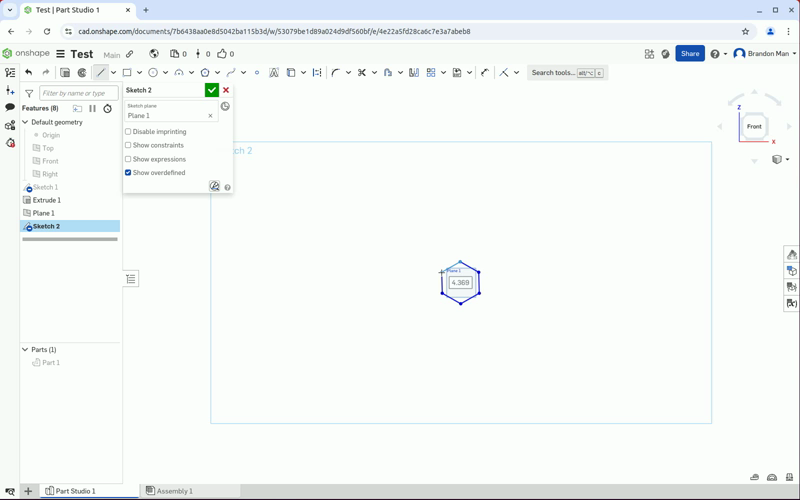
click(441, 272)
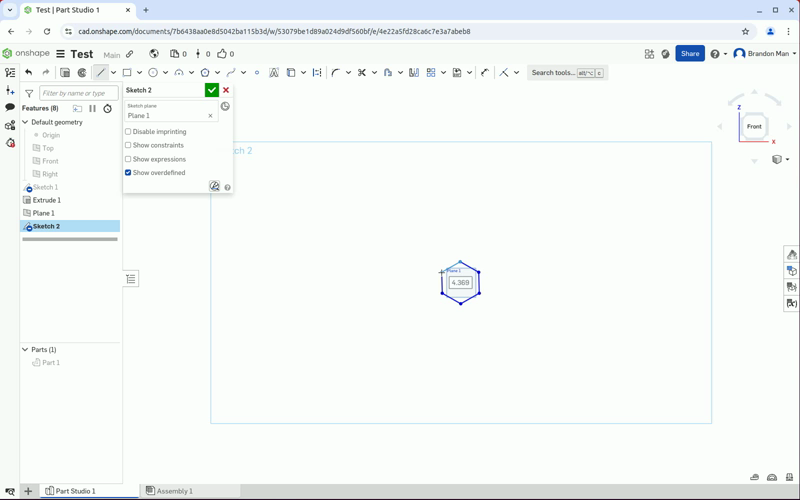
key(esc)
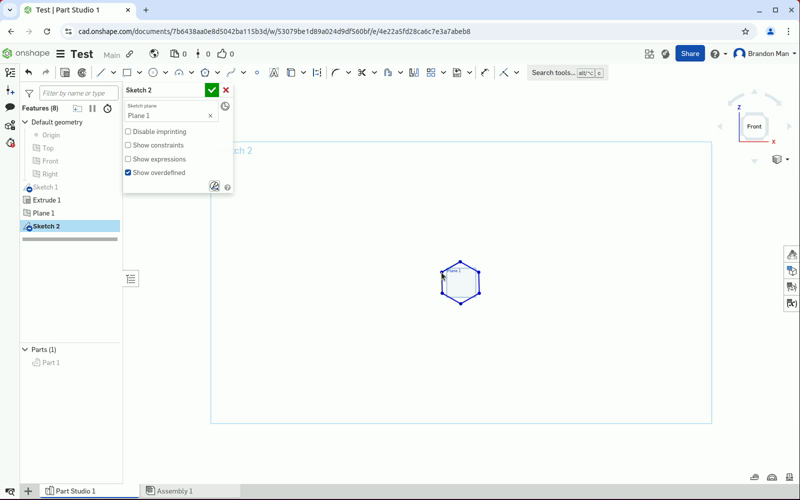
mouse_move(461, 270)
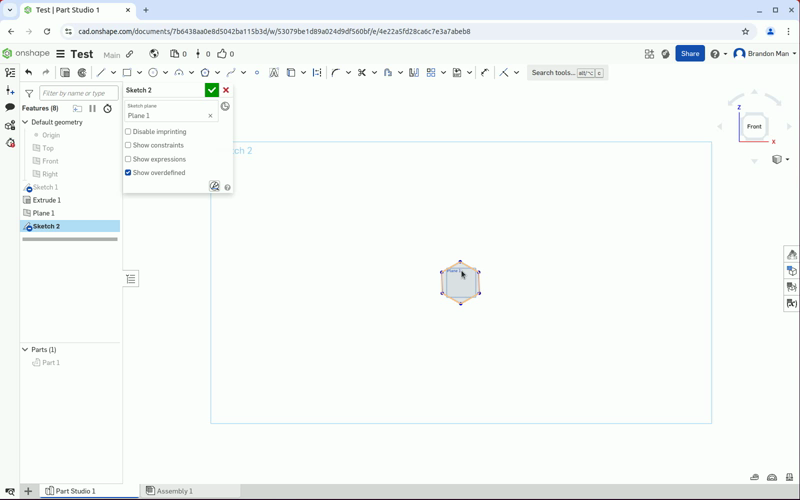
scroll(6)
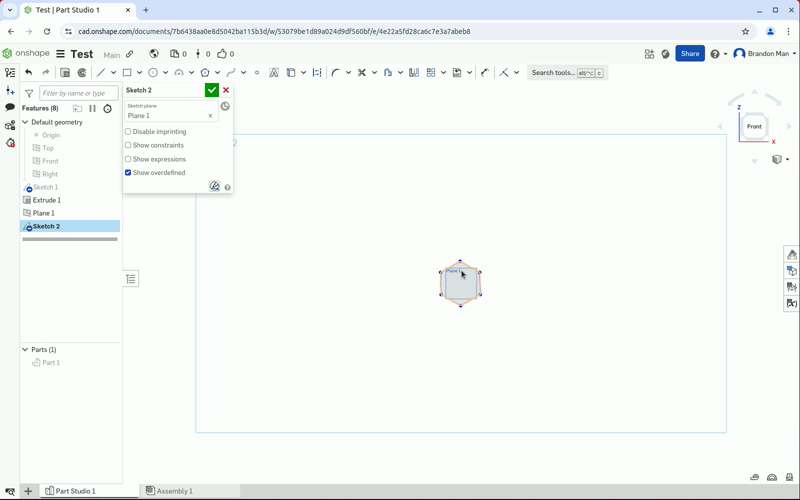
scroll(6)
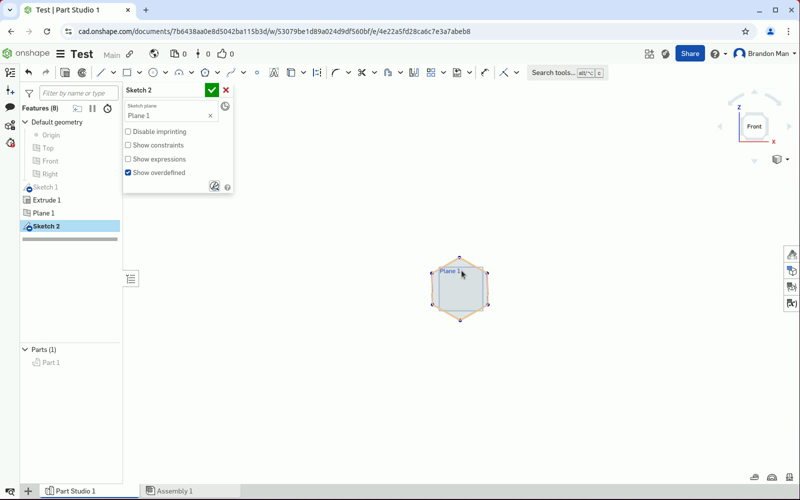
scroll(6)
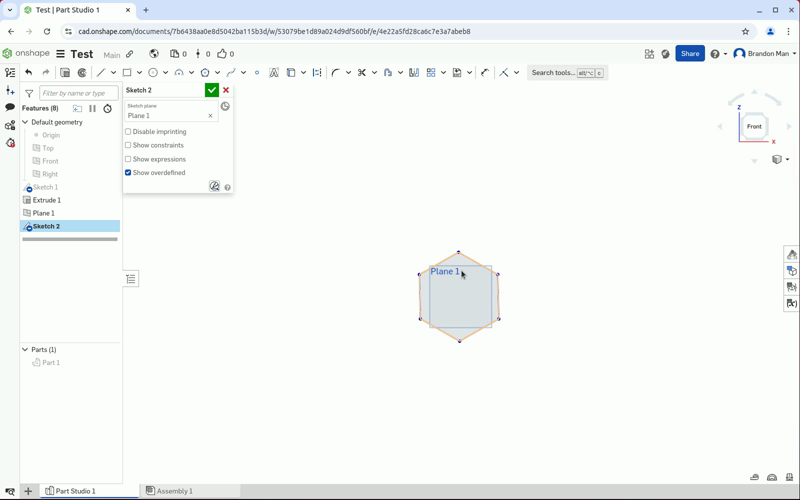
scroll(6)
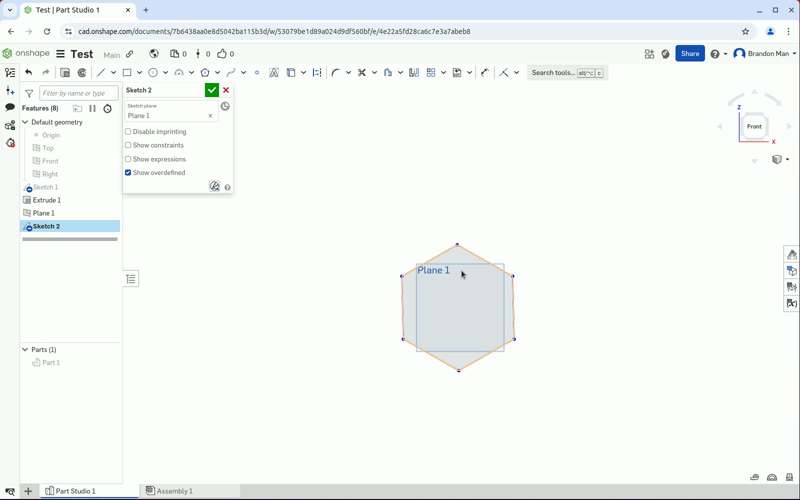
scroll(6)
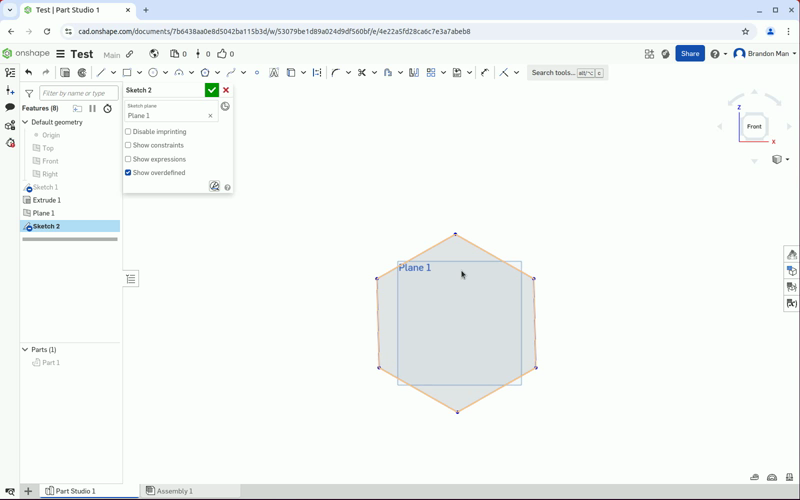
scroll(6)
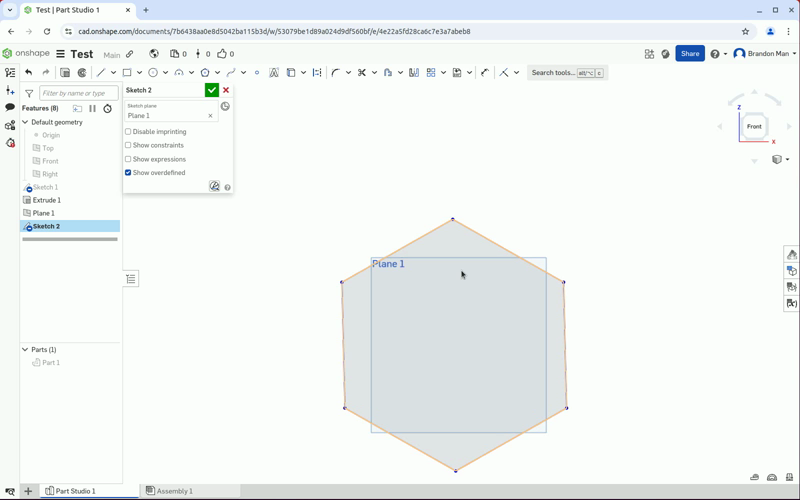
scroll(6)
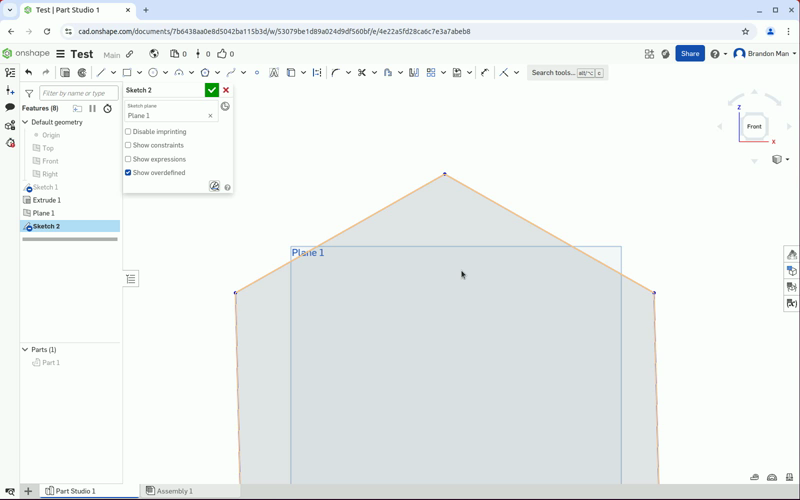
click(461, 270)
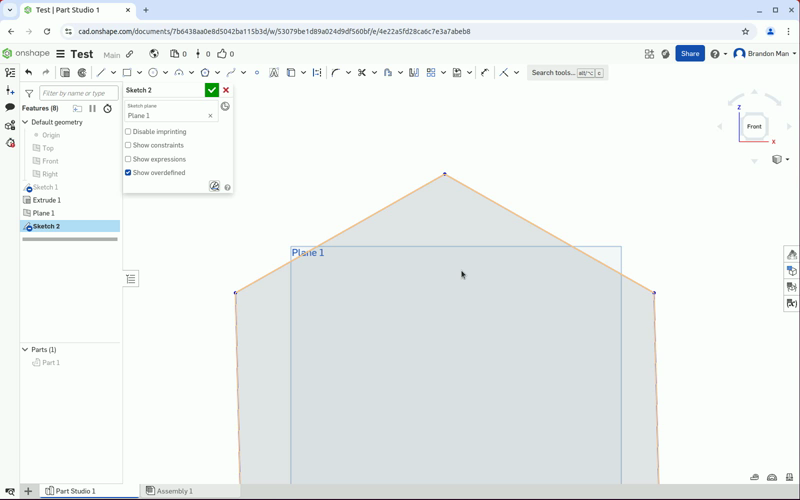
scroll(-6)
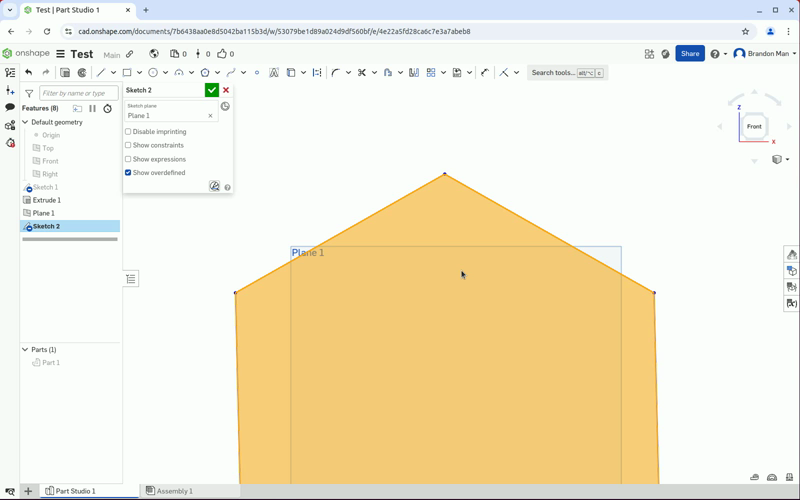
scroll(-6)
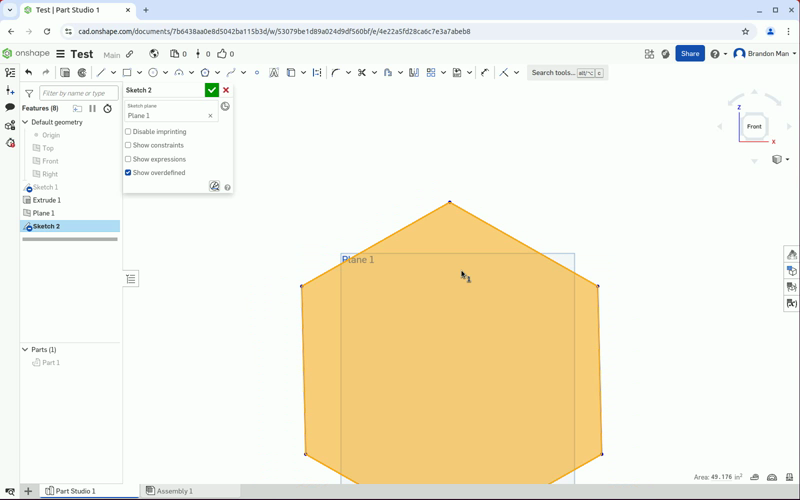
scroll(-6)
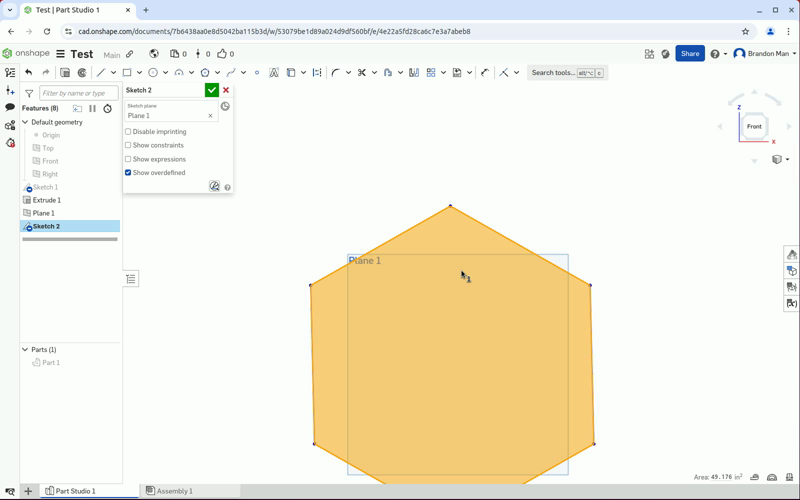
scroll(-6)
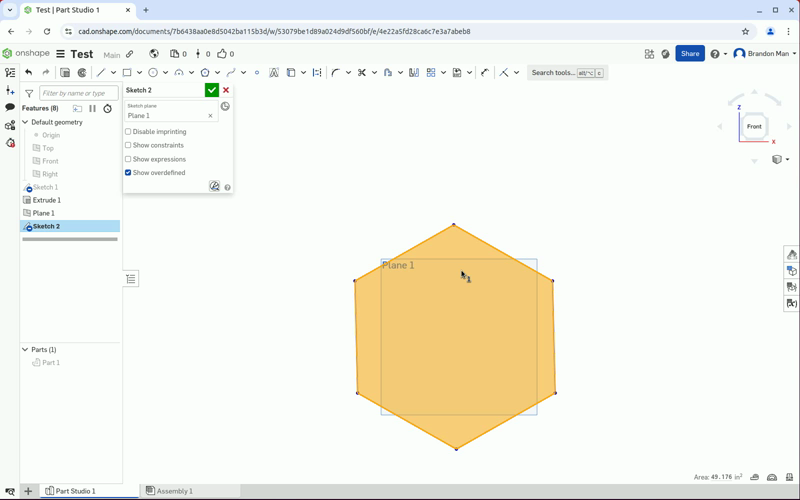
scroll(-6)
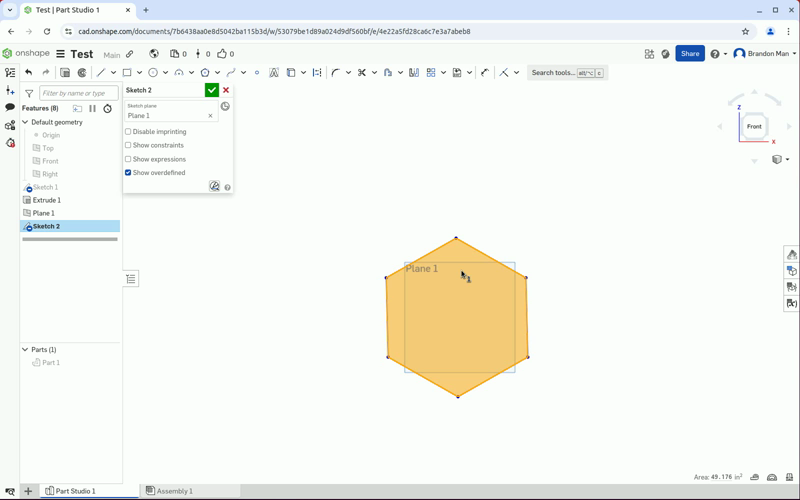
scroll(-6)
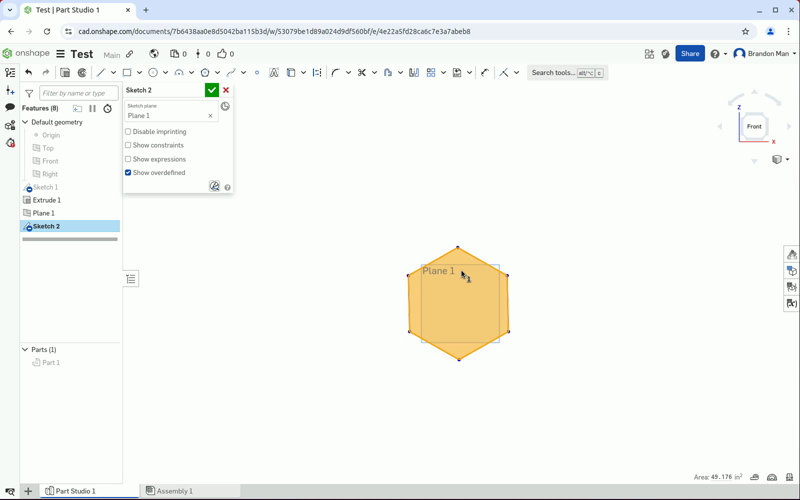
scroll(-6)
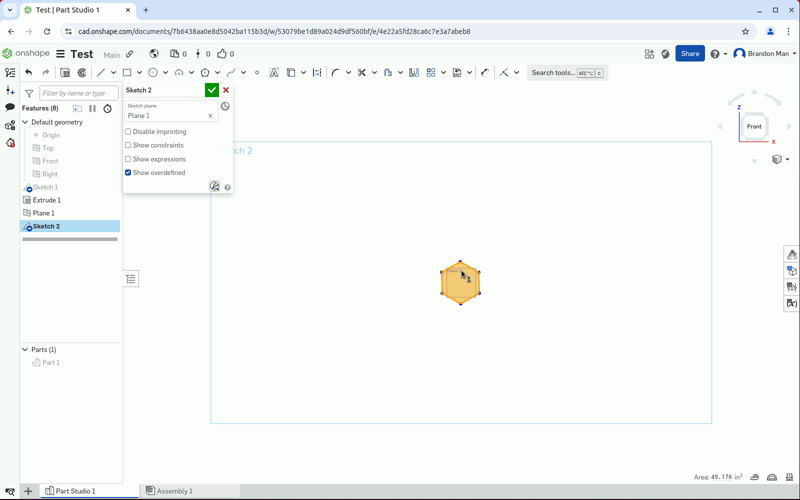
mouse_move(73, 352)
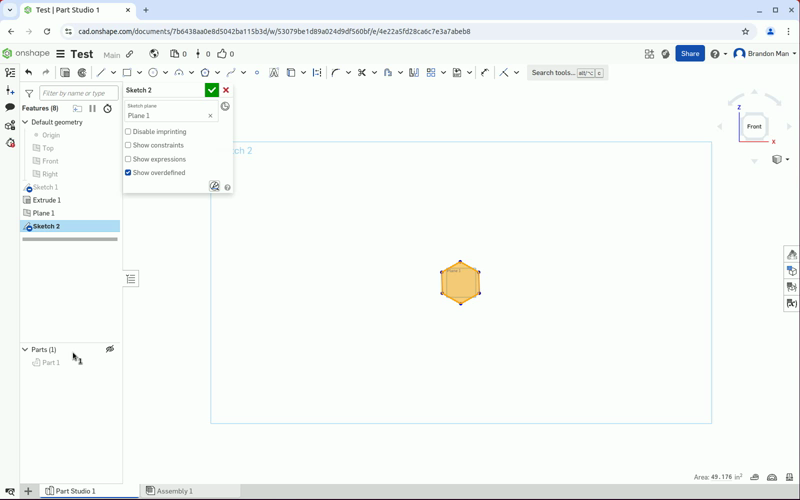
key(shift+y)
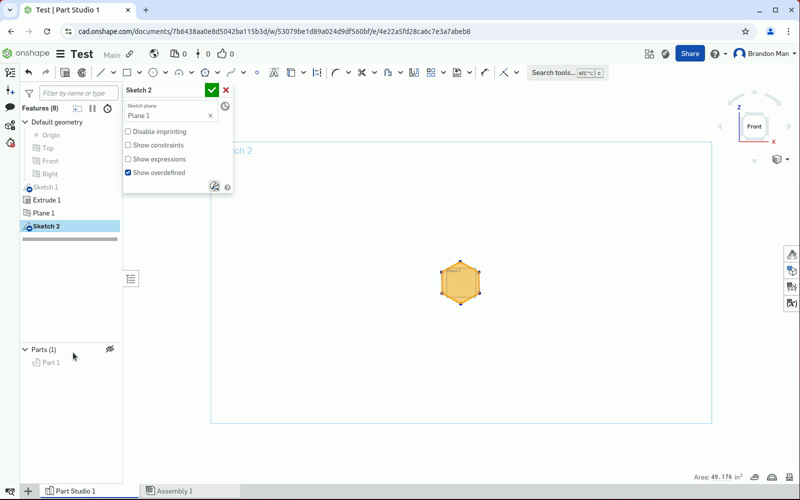
key(shift+e)
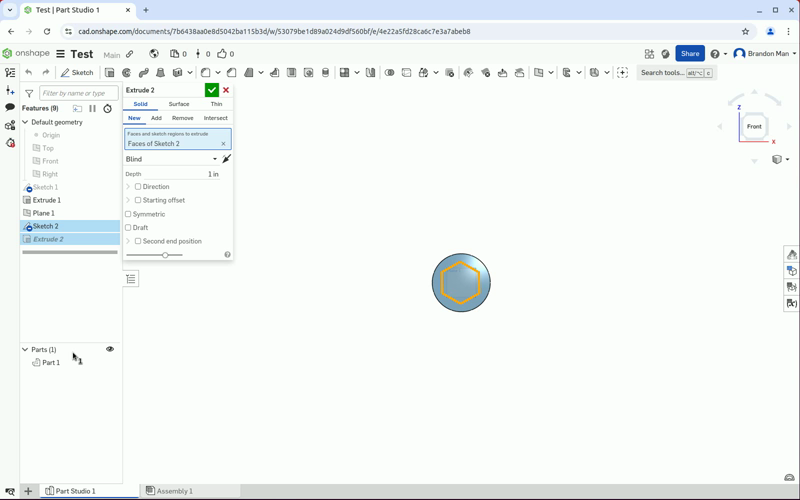
mouse_move(143, 106)
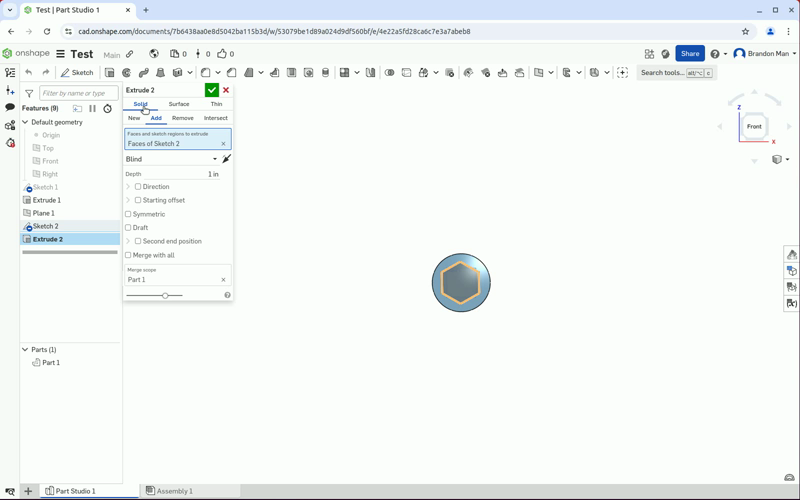
click(143, 106)
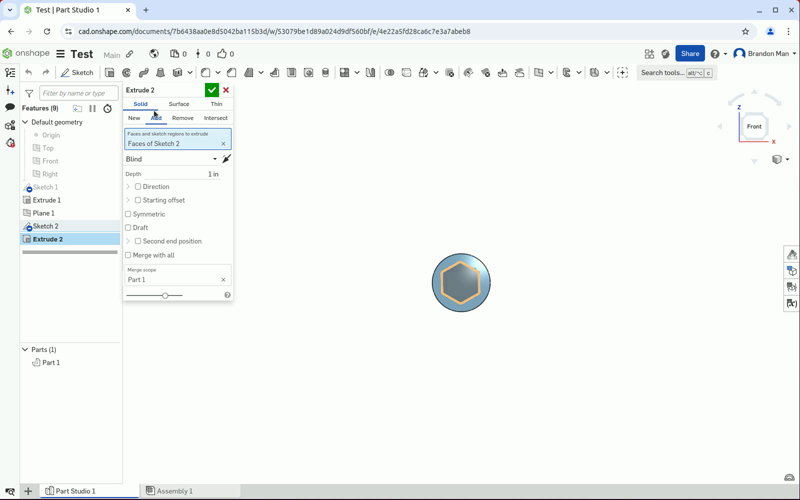
mouse_move(186, 120)
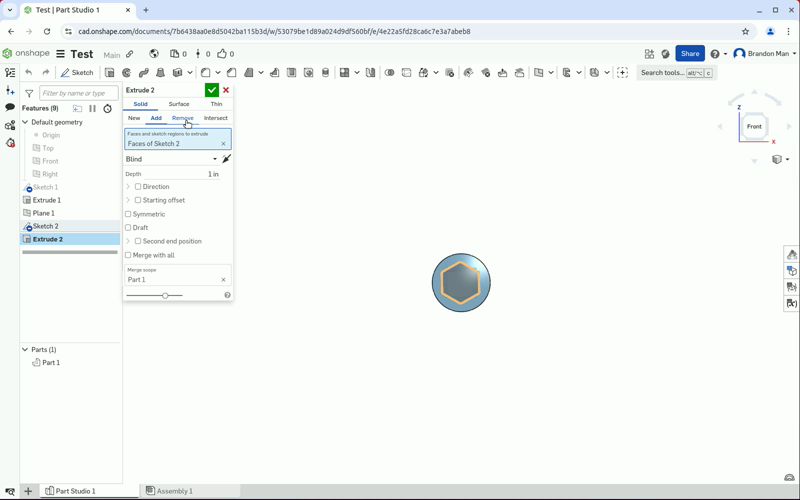
click(186, 120)
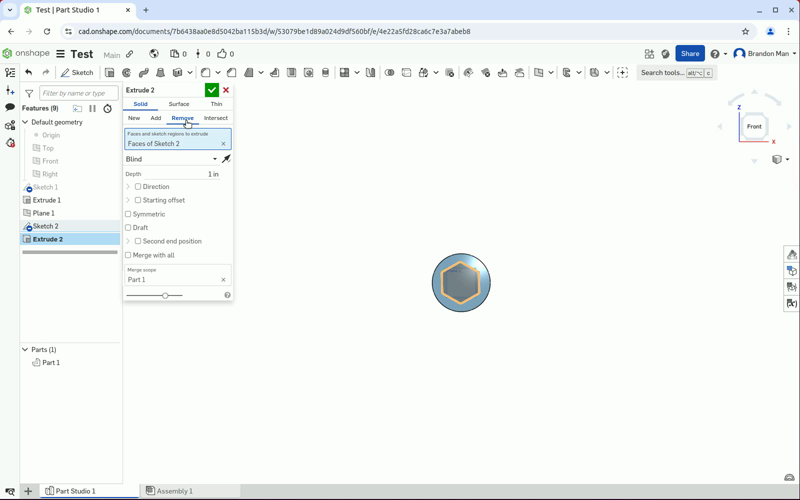
key(tab, 4)
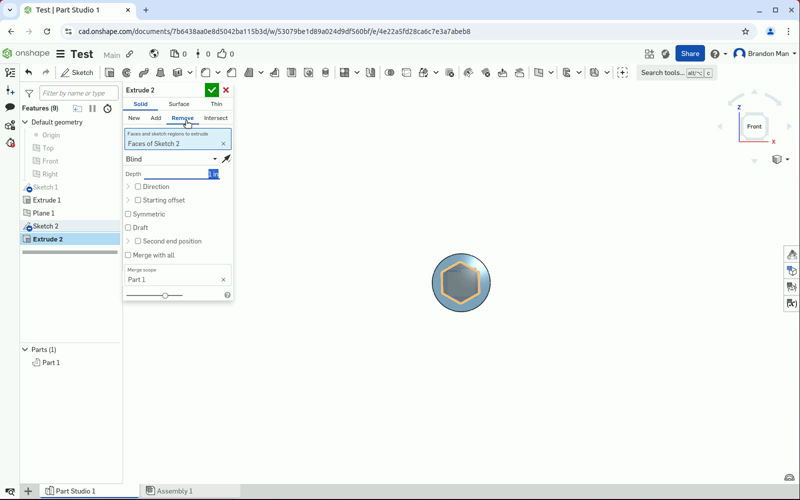
text(5.777)
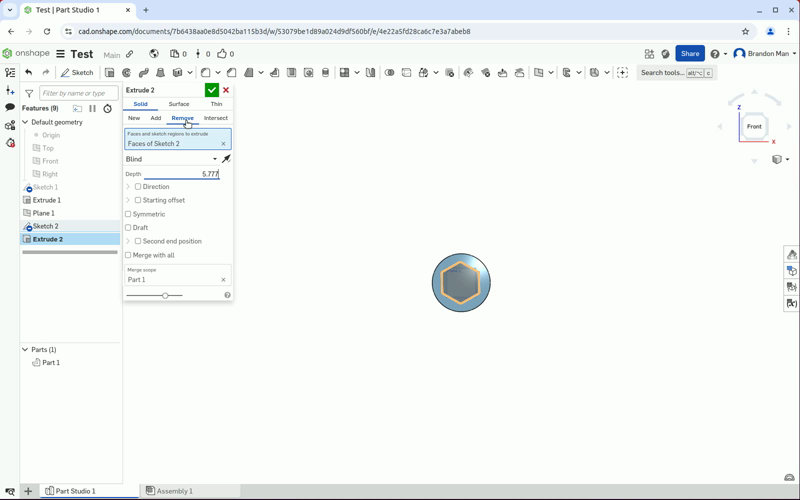
key(tab, 6)
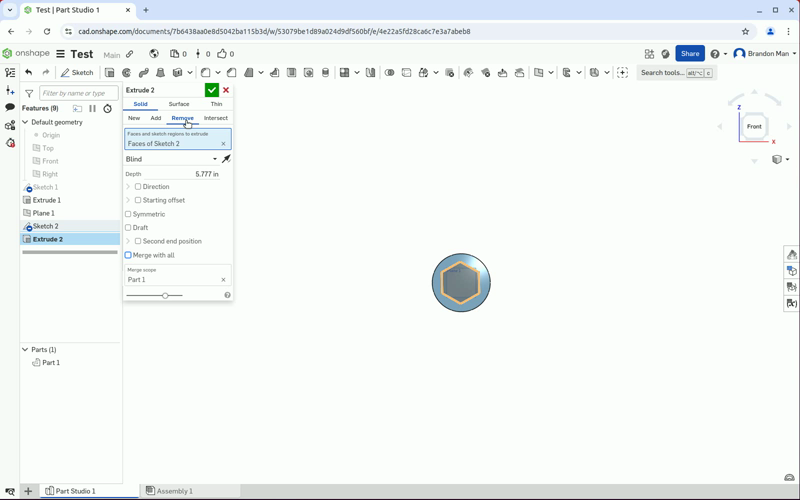
key(space)
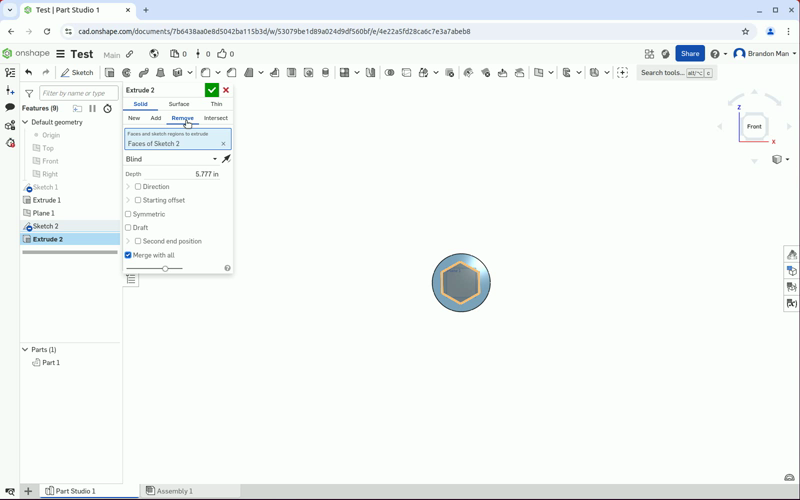
key(enter)
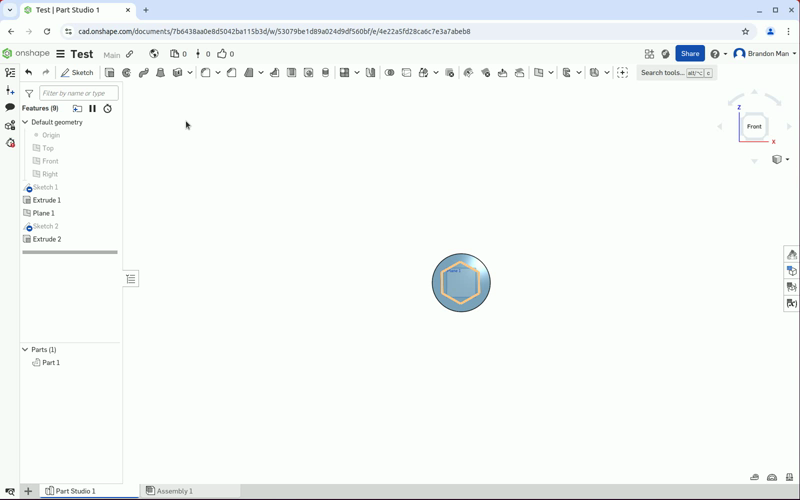
key(shift+h)
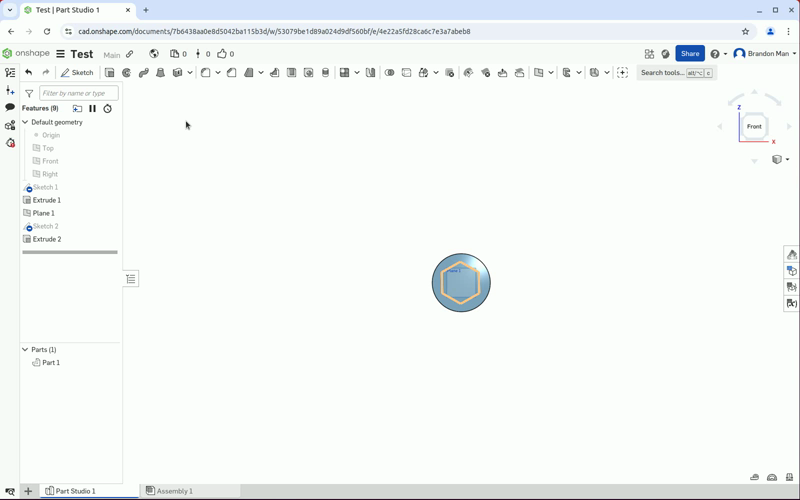
key(shift+h)
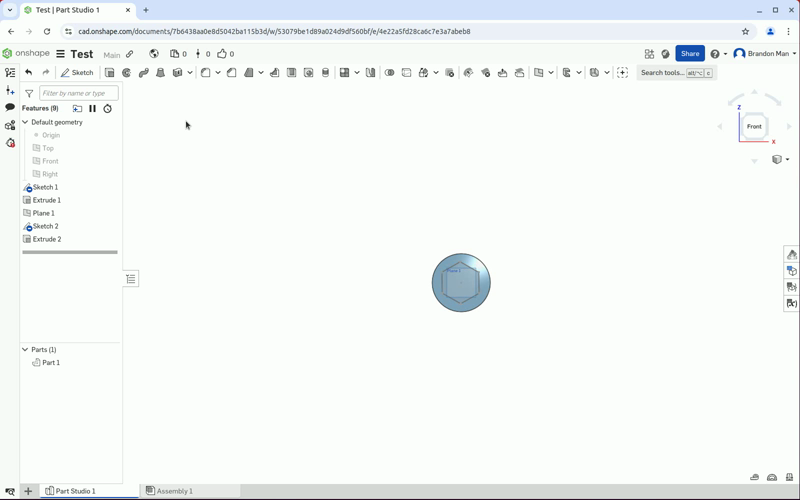
key(shift+7)
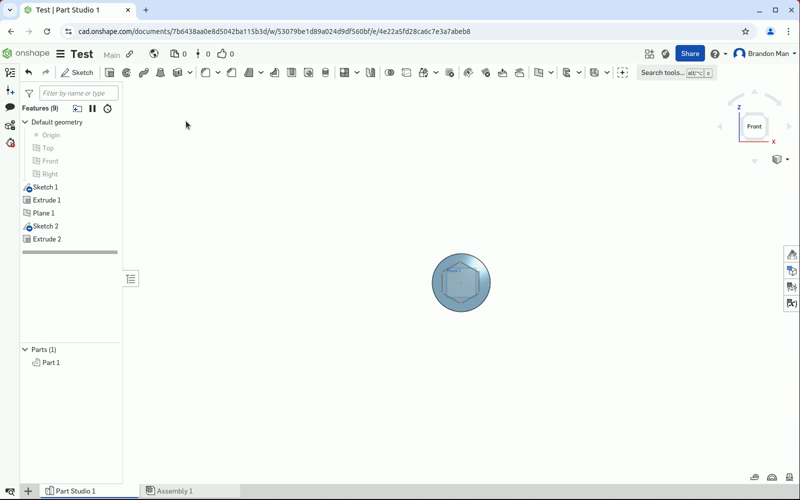
key(left, 2)
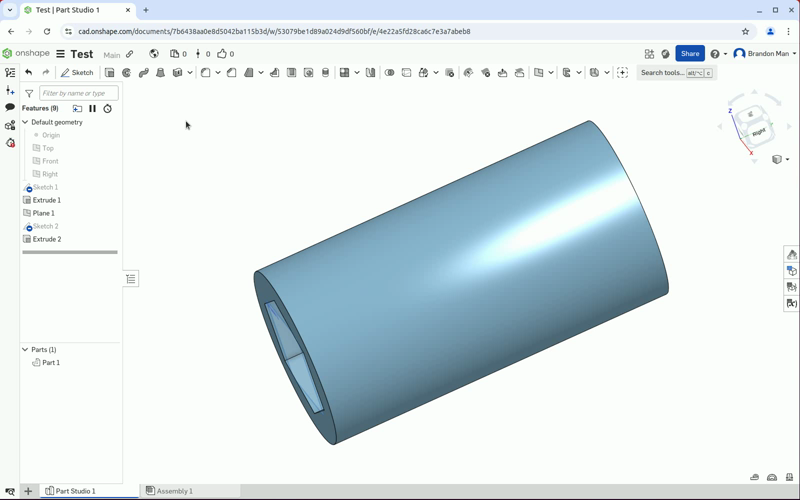
key(down, 2)
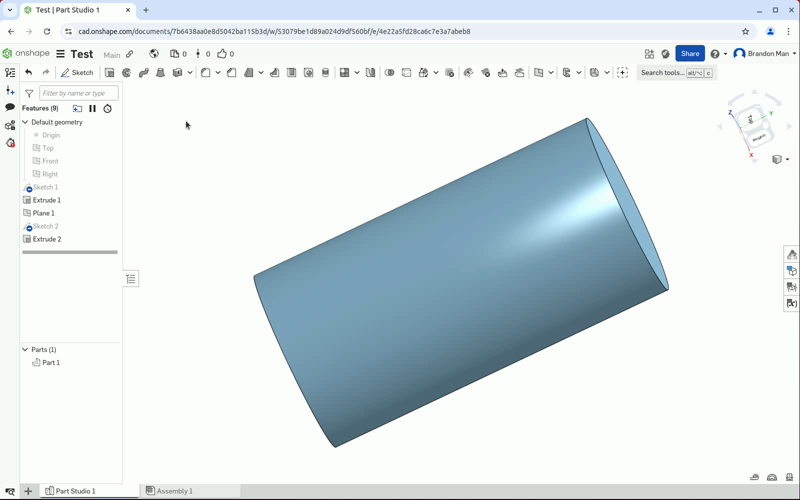
key(up, 2)
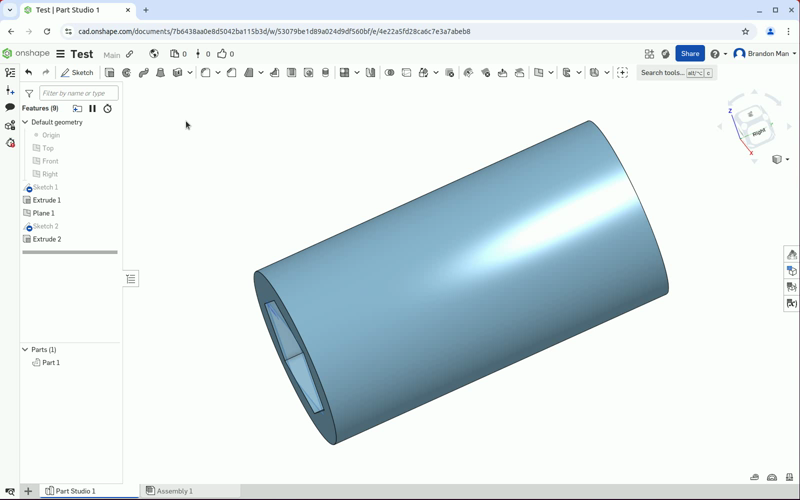
key(right, 2)
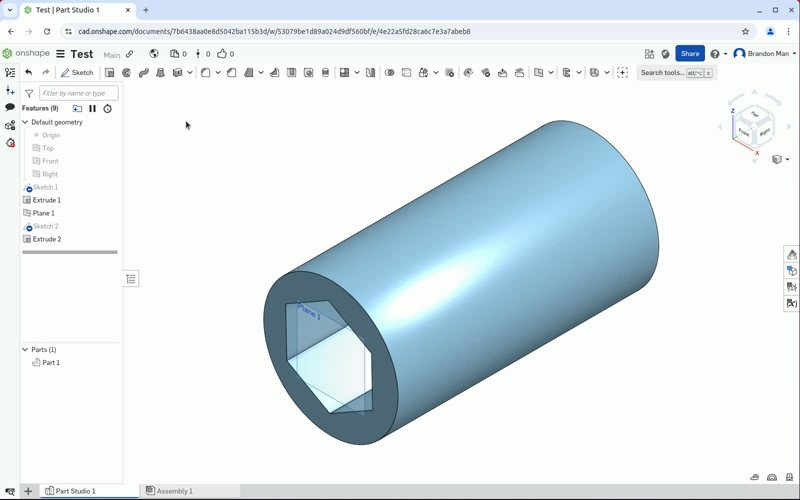
mouse_move(73, 189)
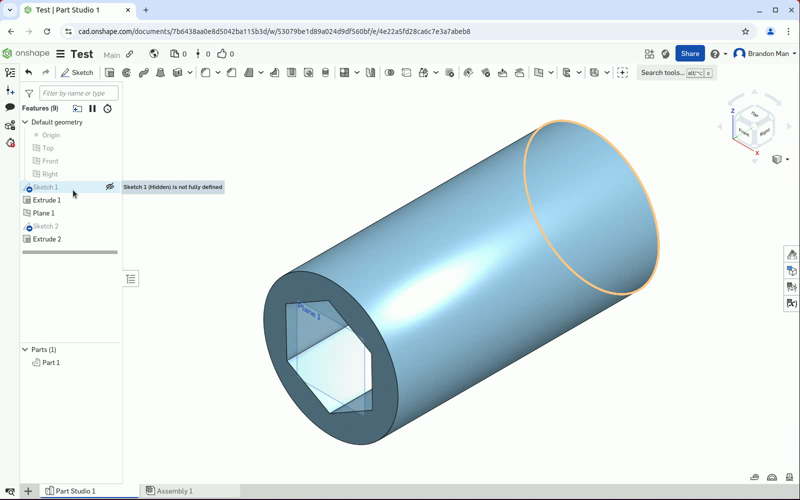
click(73, 189)